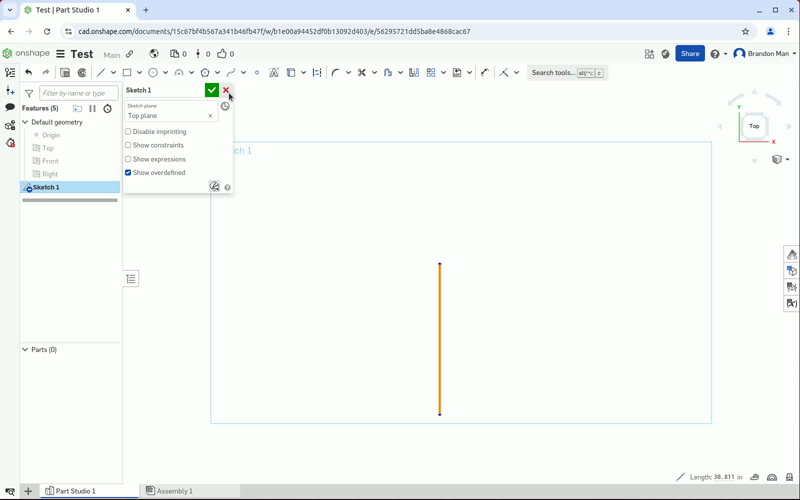
key(shift+h)
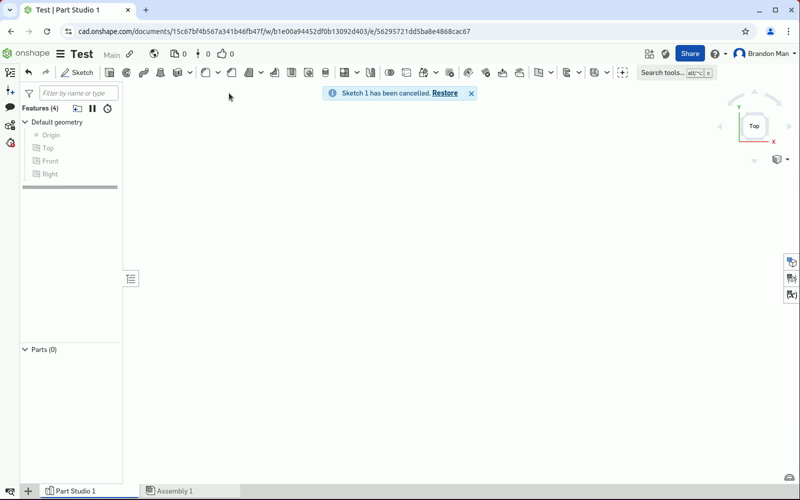
mouse_move(73, 352)
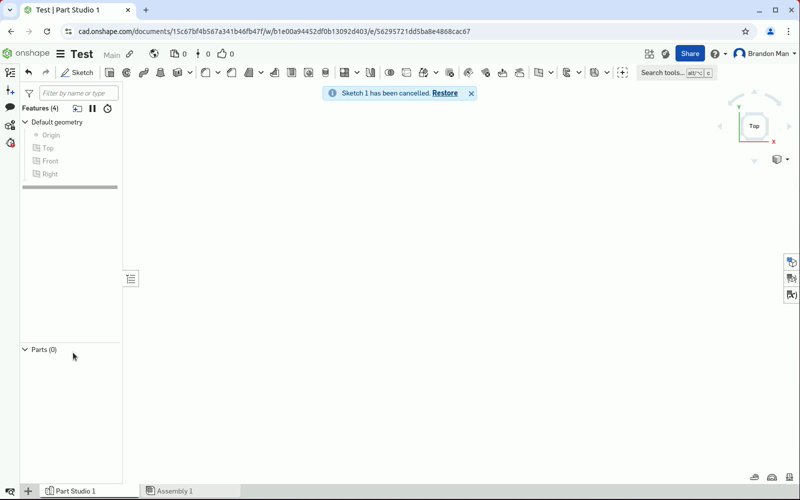
key(y)
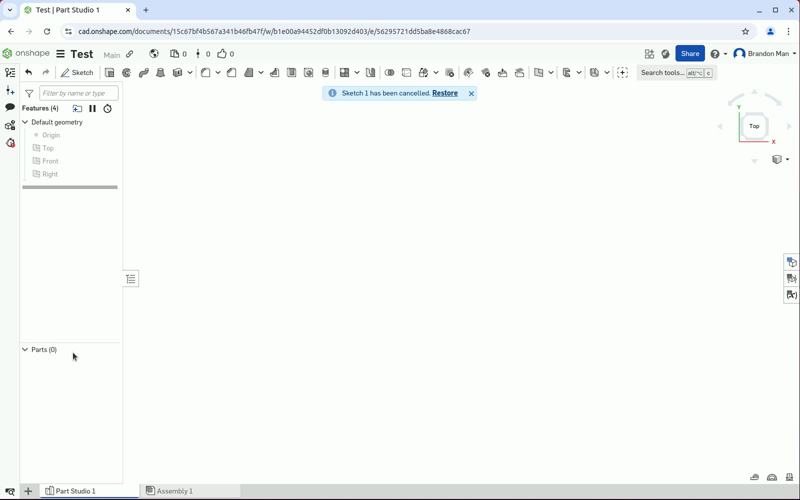
key(shift+p)
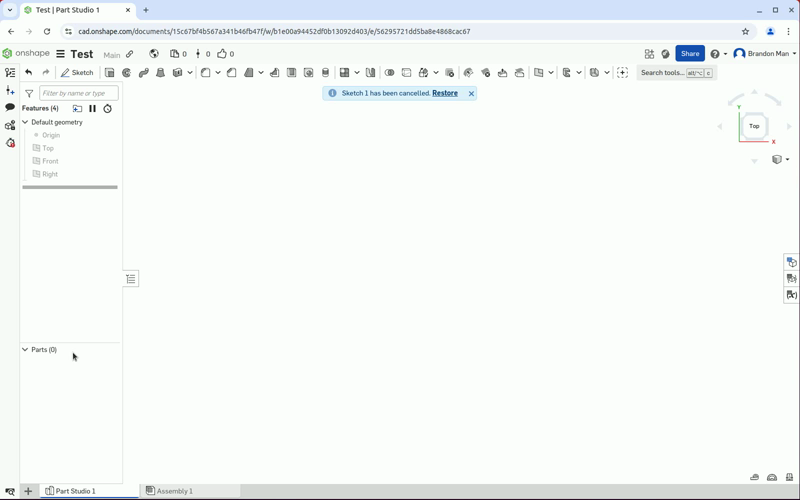
key(space)
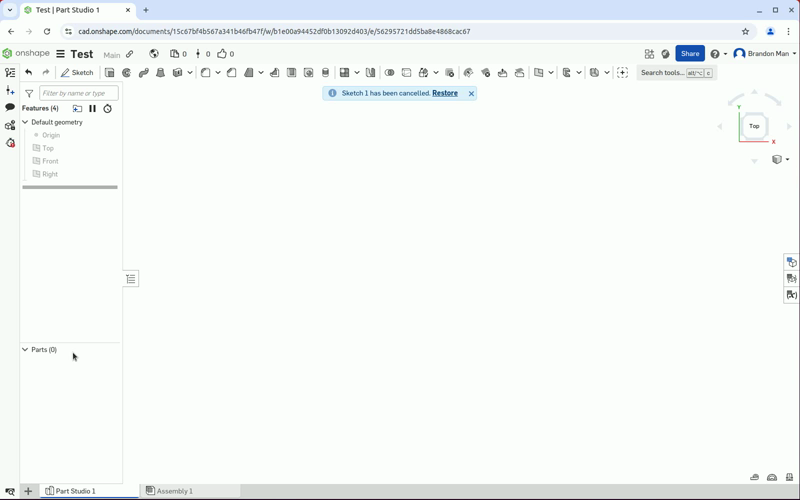
key_down(shift)
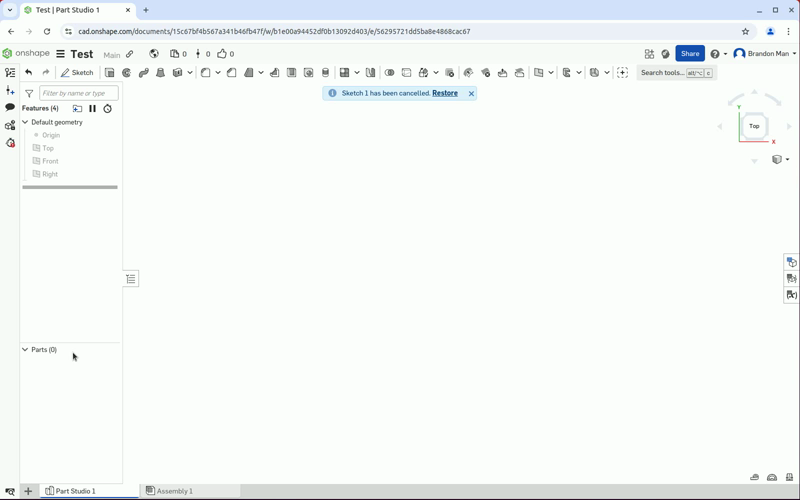
key(up)
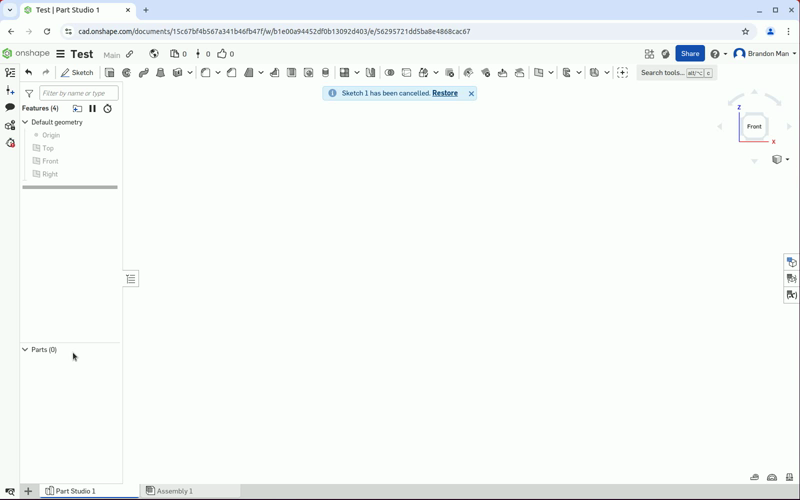
key_up(shift)
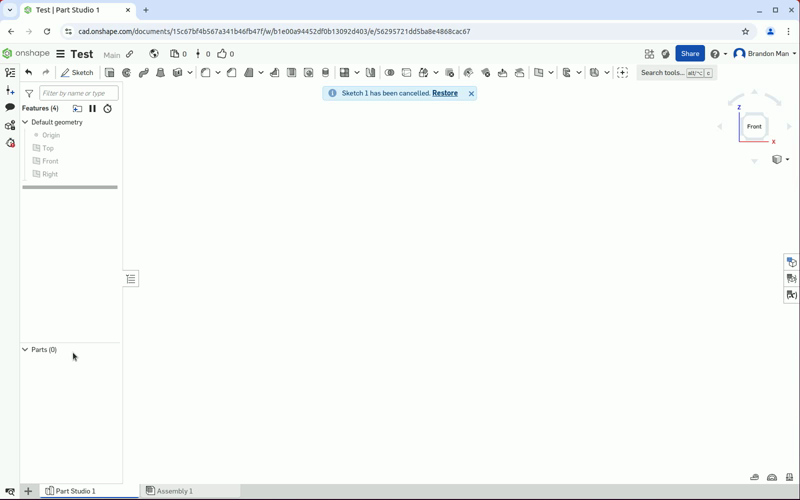
mouse_move(73, 352)
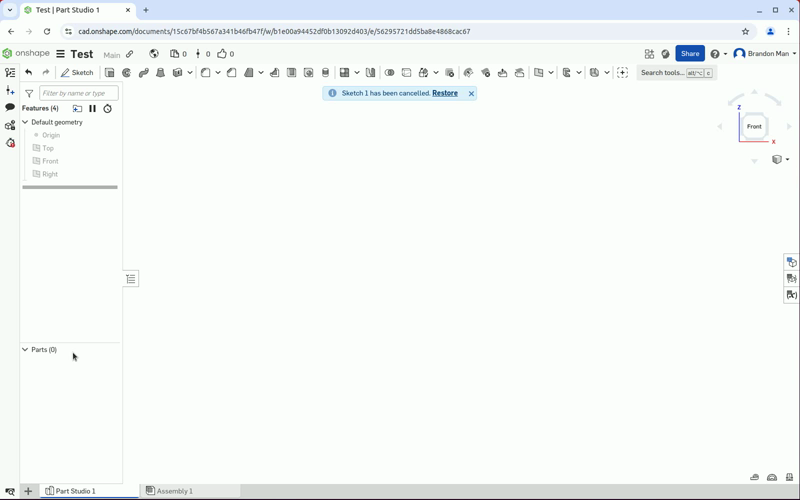
key(shift+y)
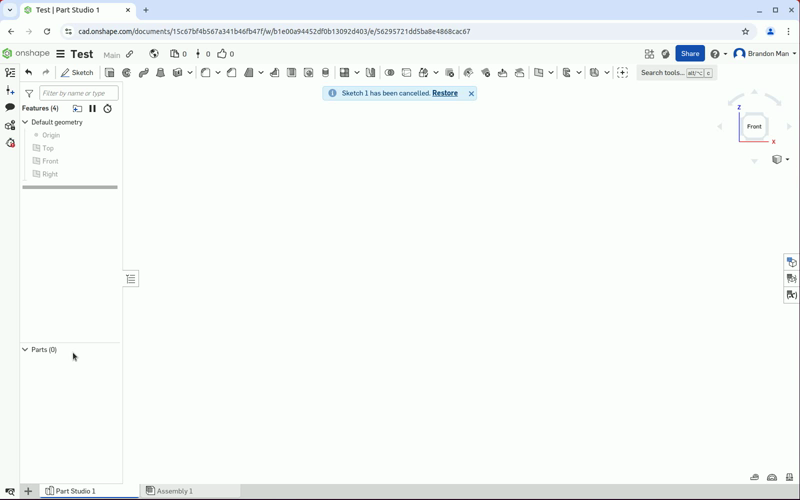
key(shift+s)
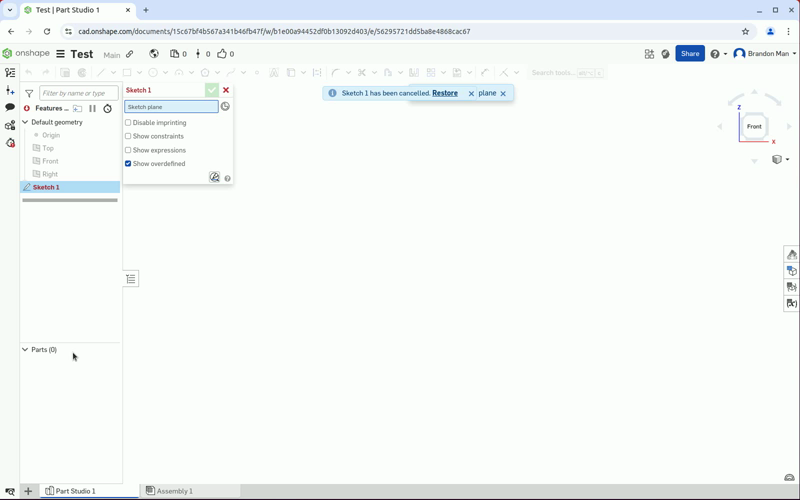
mouse_move(73, 163)
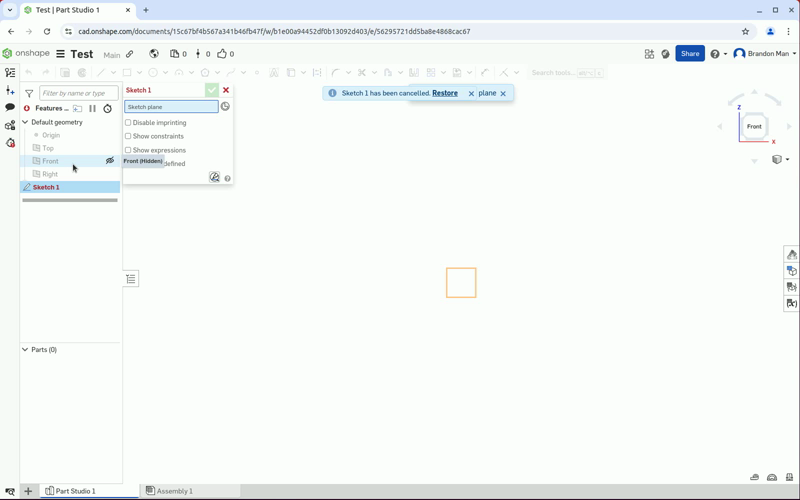
click(73, 163)
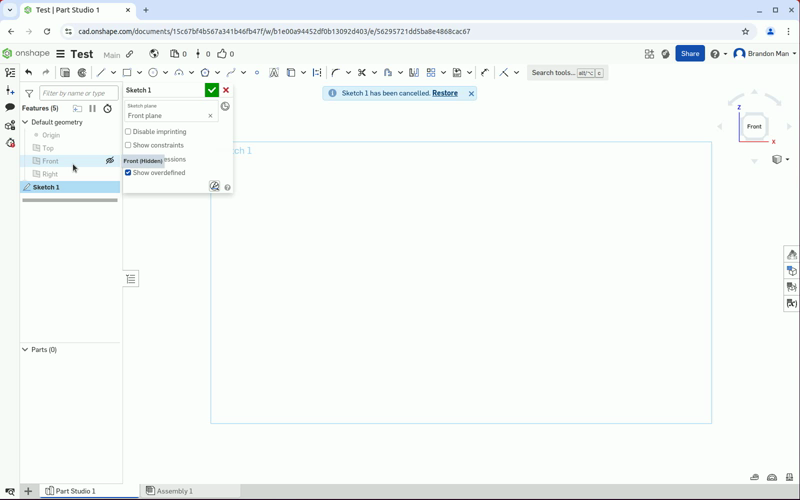
mouse_move(73, 352)
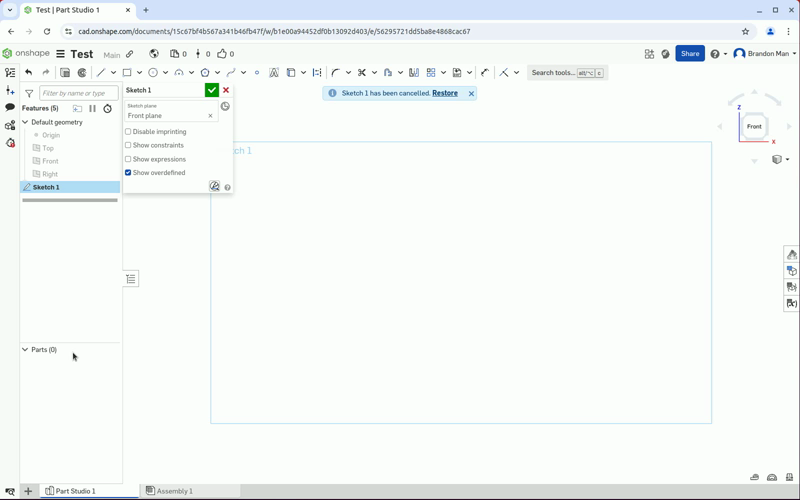
key(y)
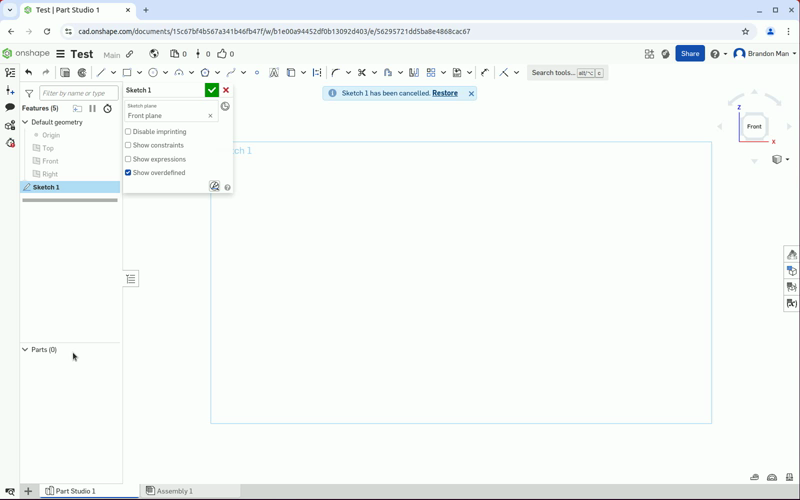
key(a)
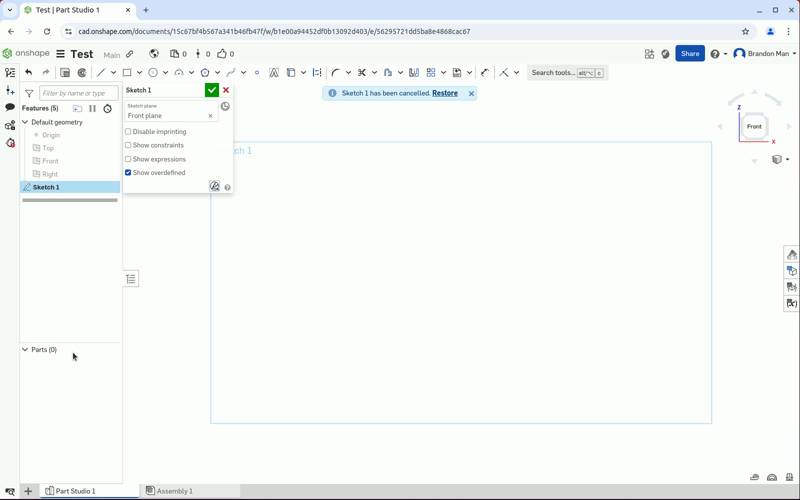
key_down(shift)
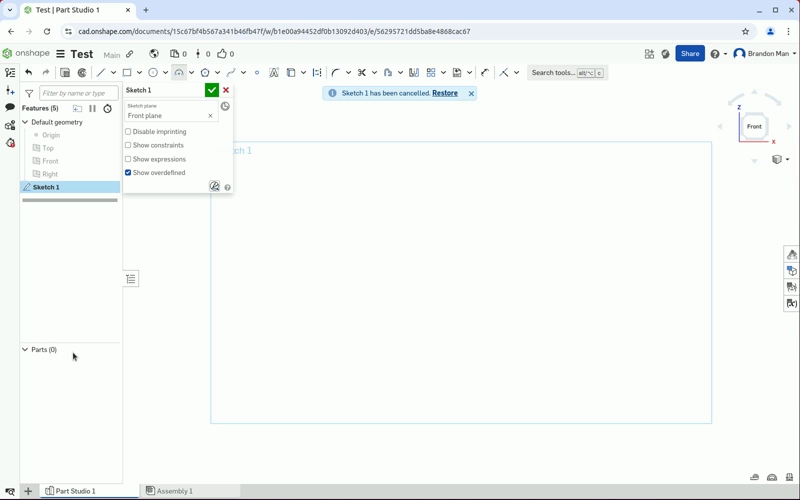
mouse_move(348, 227)
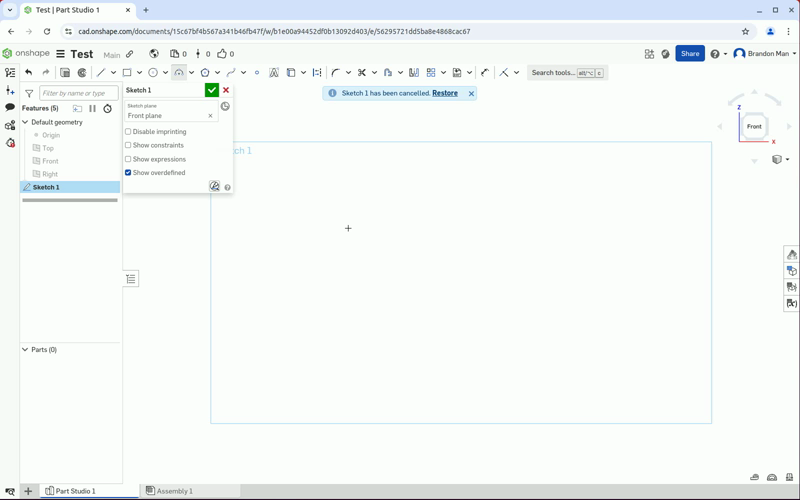
click(348, 227)
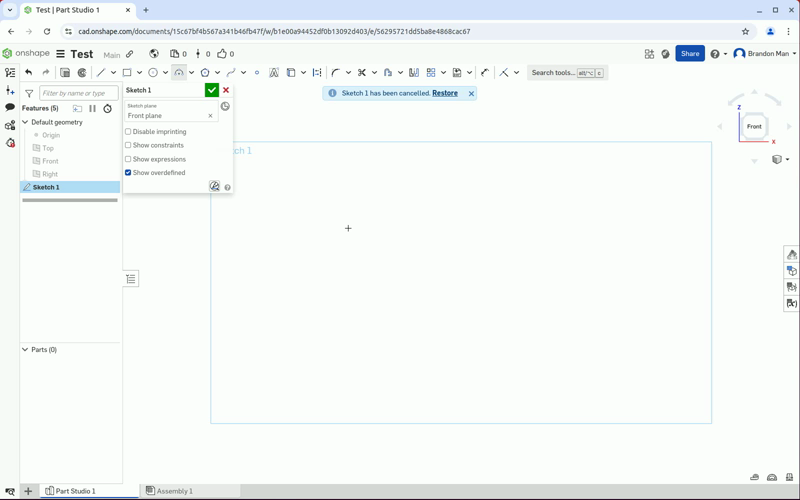
key_up(shift)
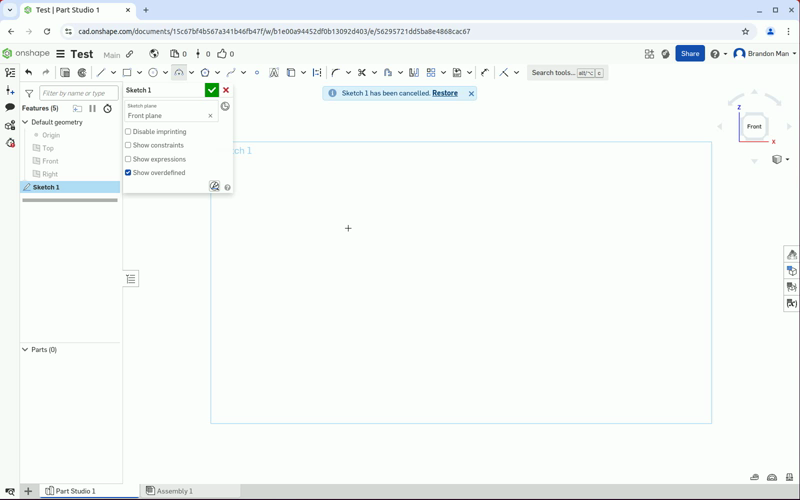
key_down(shift)
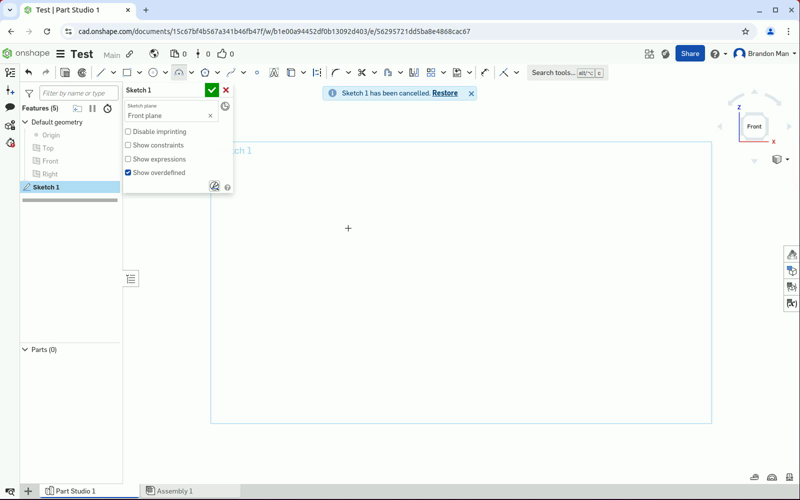
mouse_move(399, 245)
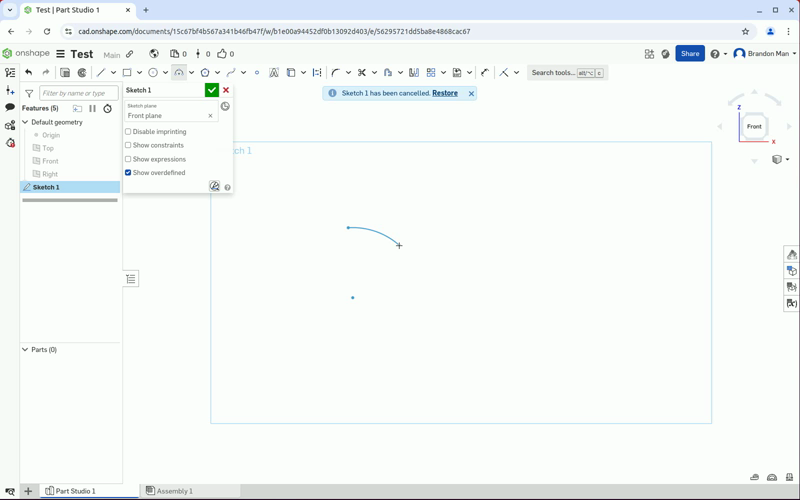
click(399, 245)
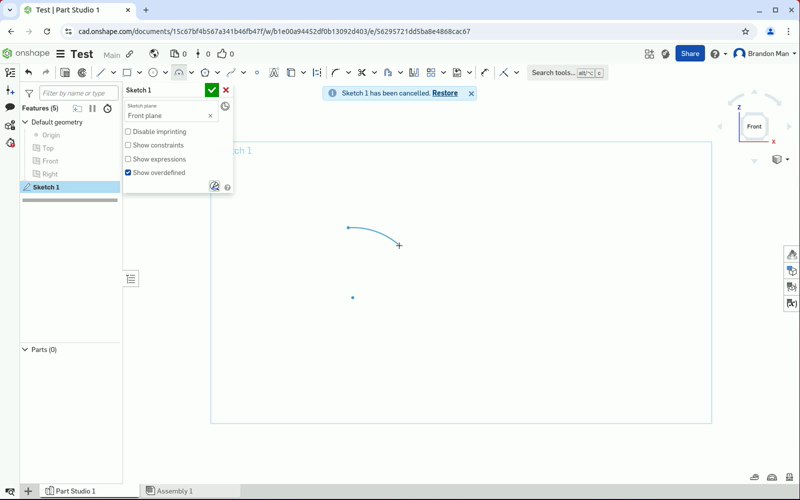
mouse_move(366, 257)
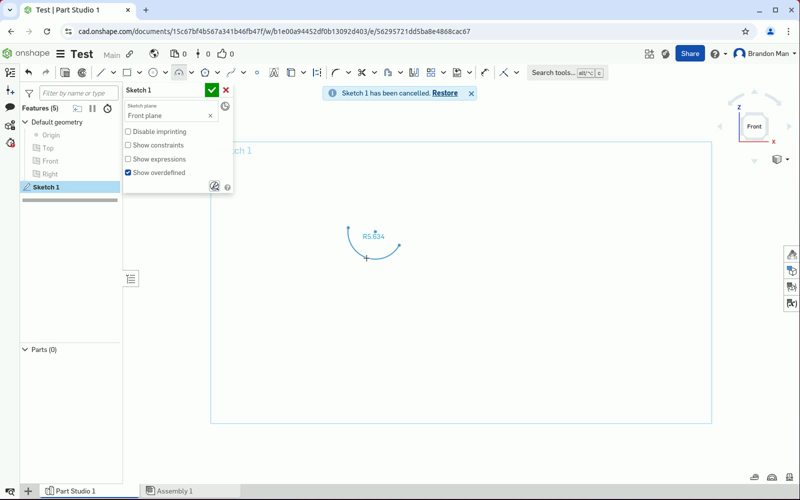
click(366, 257)
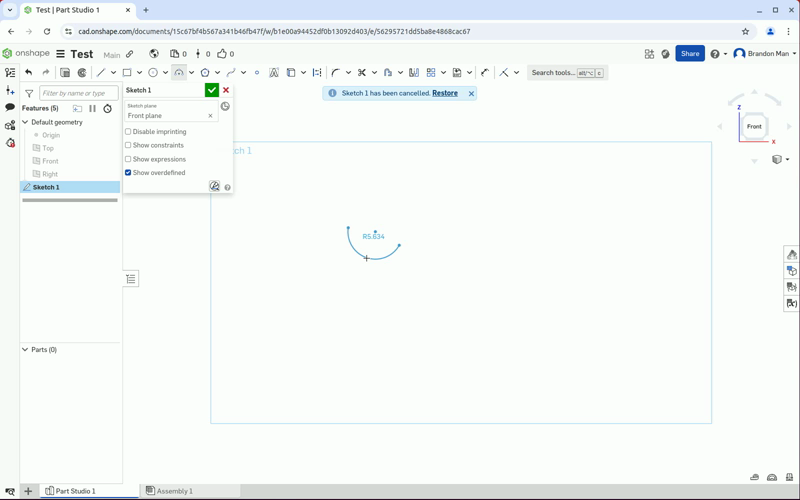
key_up(shift)
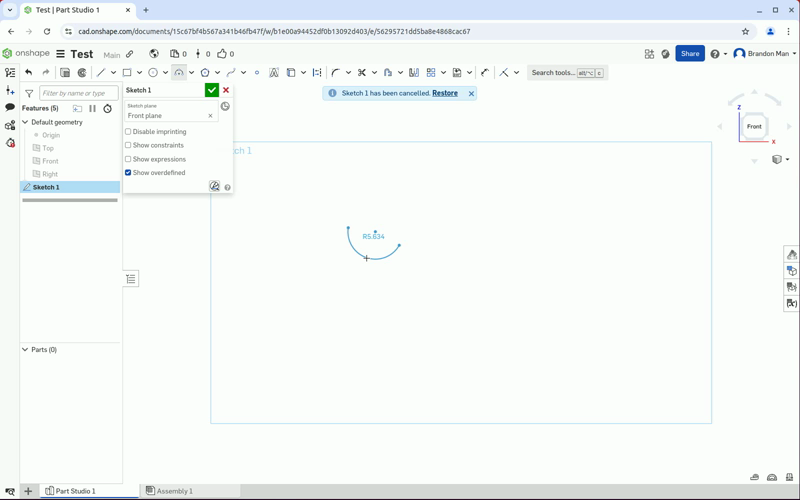
mouse_move(399, 245)
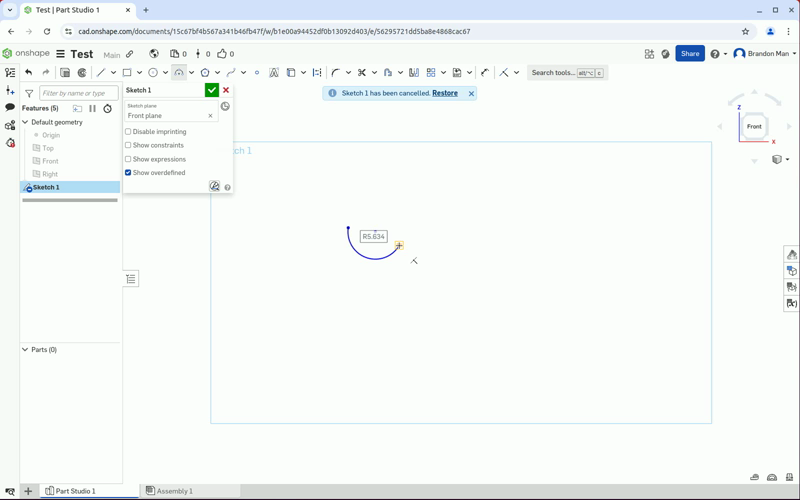
click(399, 245)
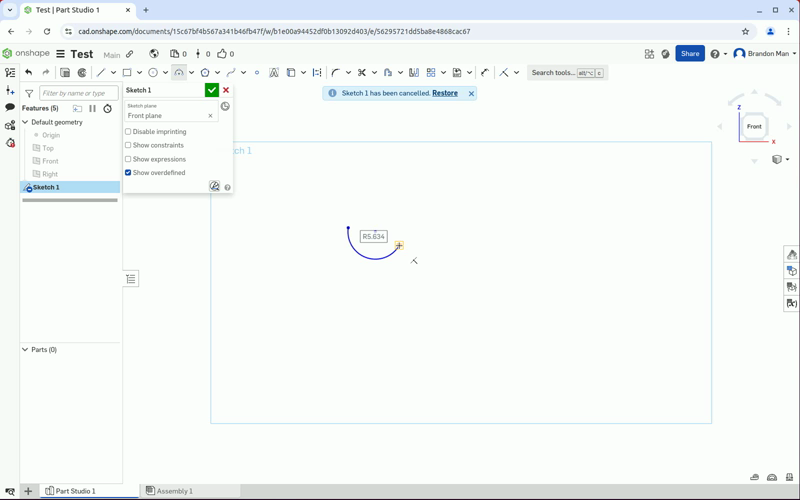
key_down(shift)
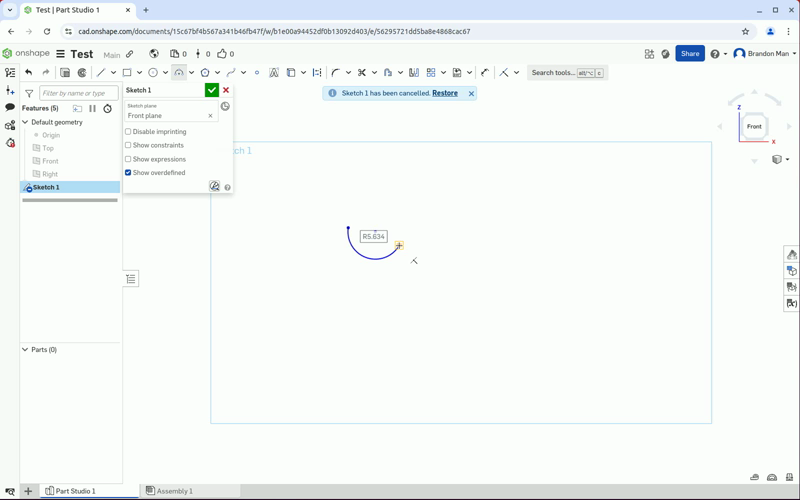
mouse_move(388, 212)
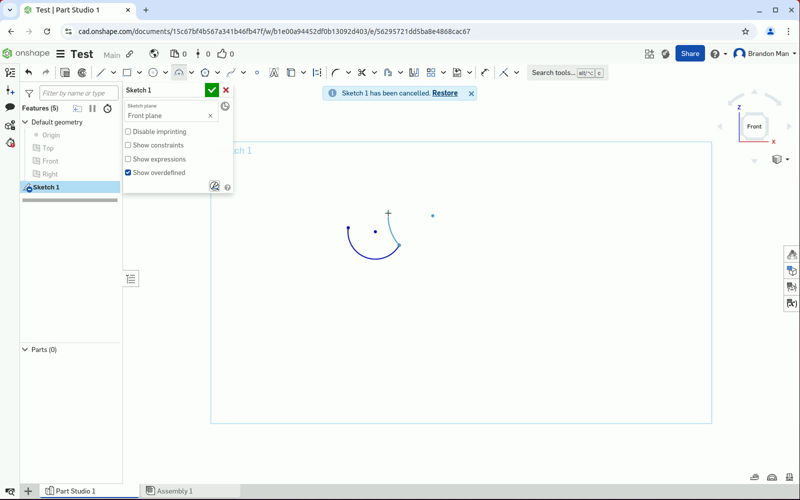
click(388, 212)
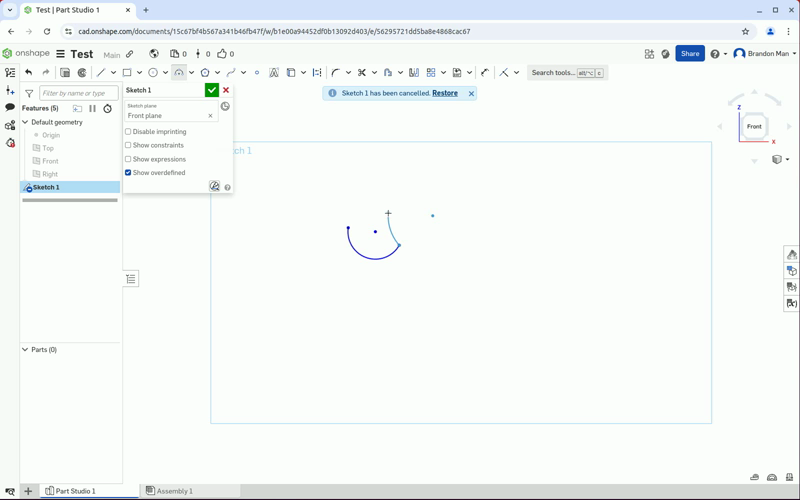
mouse_move(384, 232)
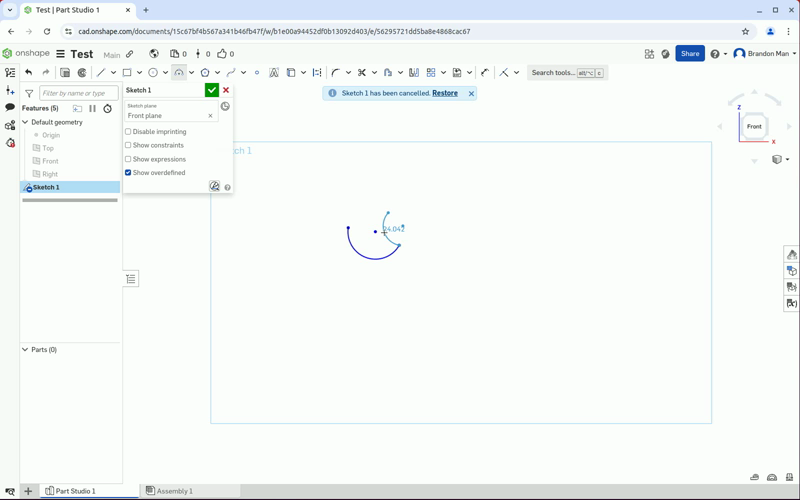
click(384, 232)
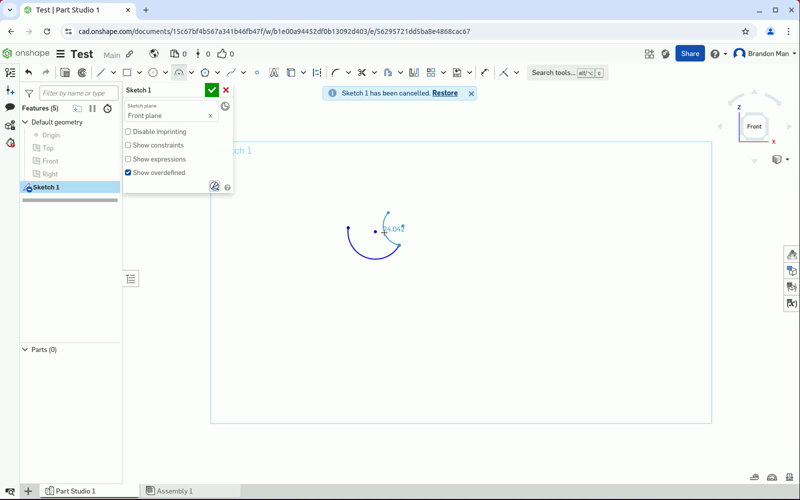
key_up(shift)
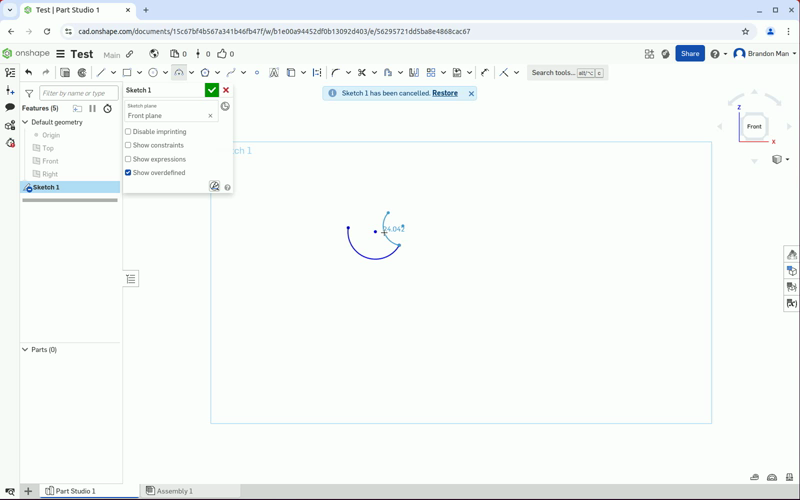
mouse_move(388, 212)
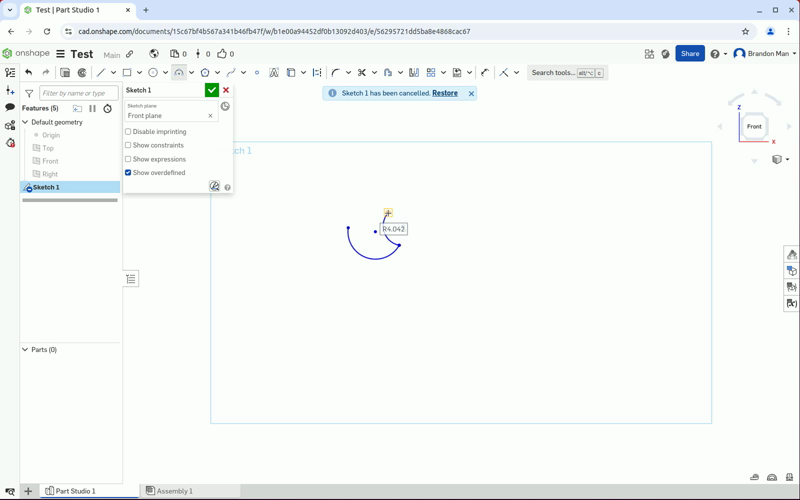
click(388, 212)
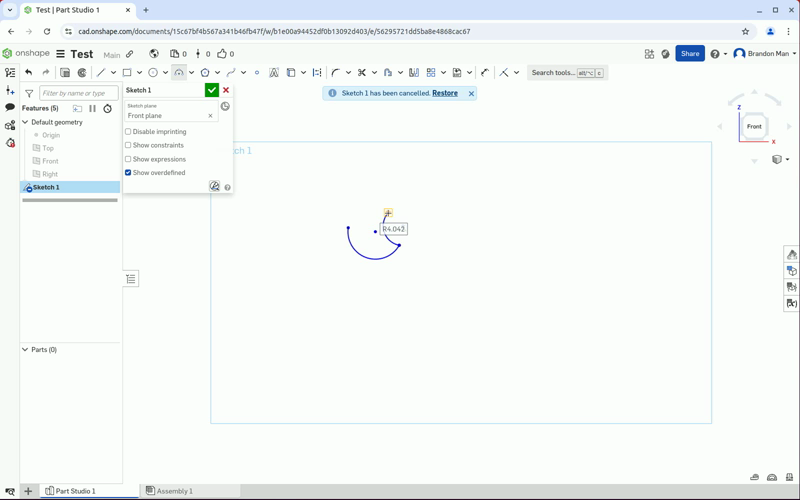
key_down(shift)
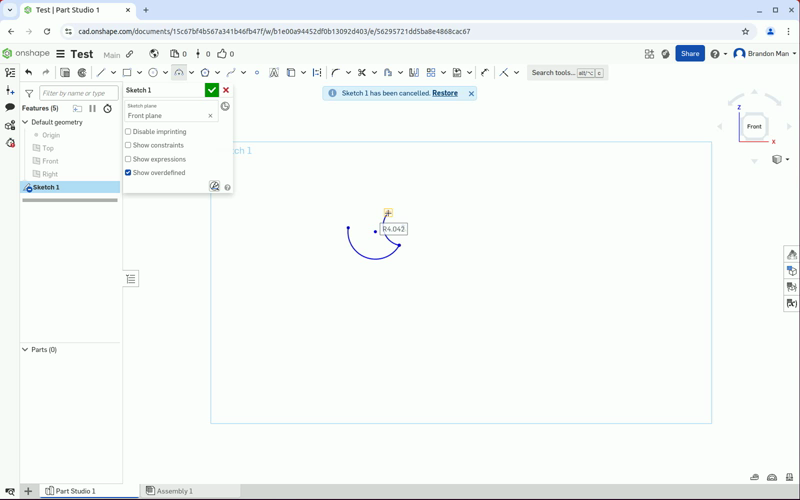
mouse_move(372, 209)
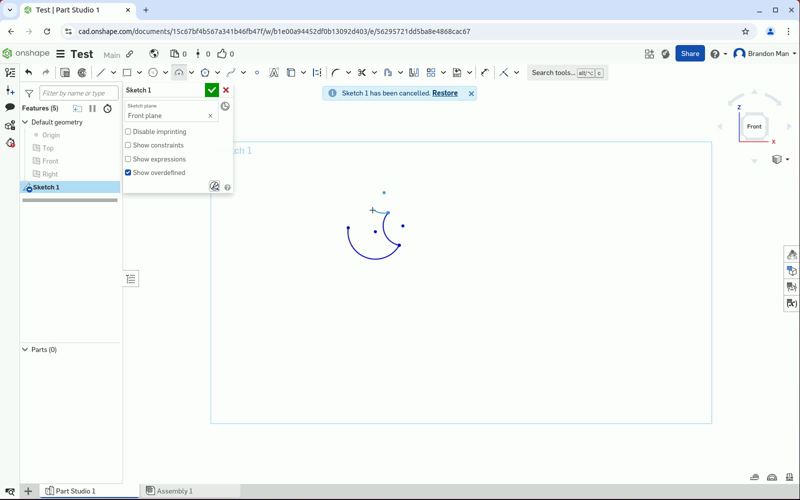
click(372, 209)
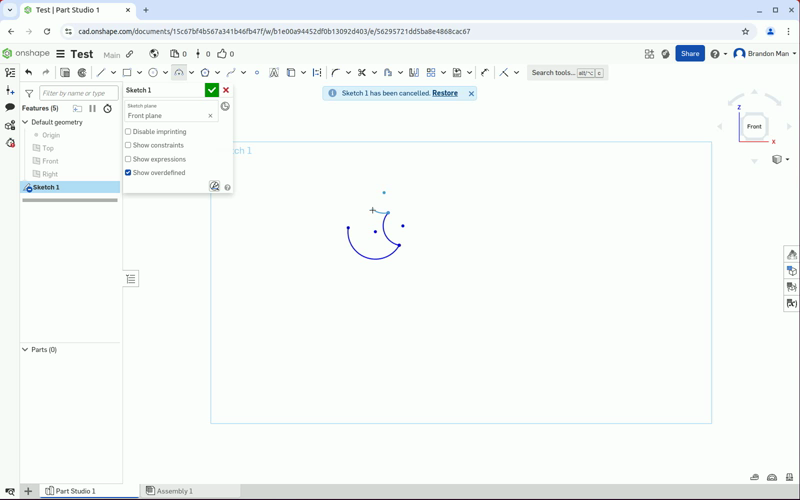
mouse_move(381, 205)
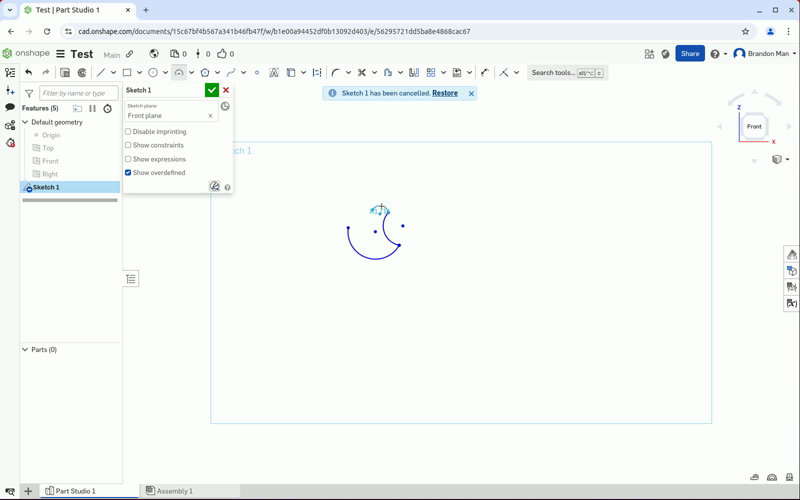
click(381, 205)
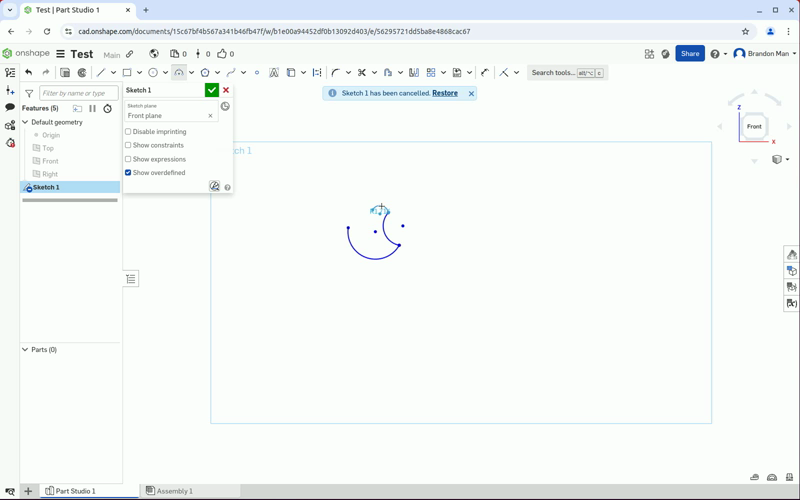
key_up(shift)
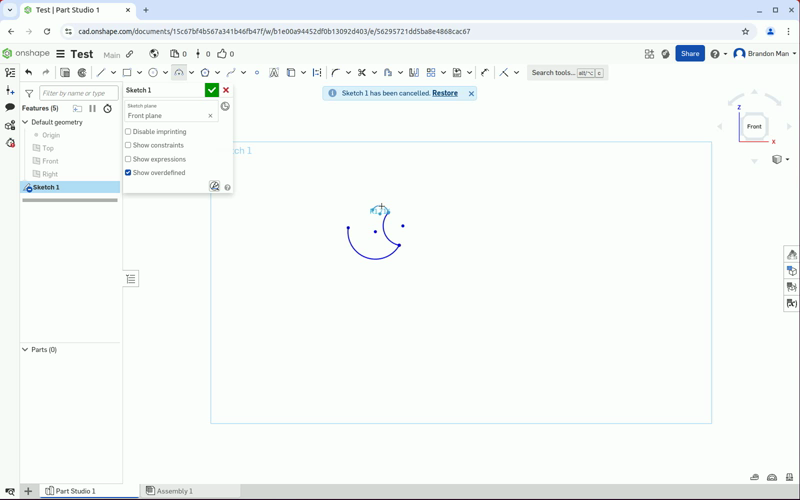
mouse_move(372, 209)
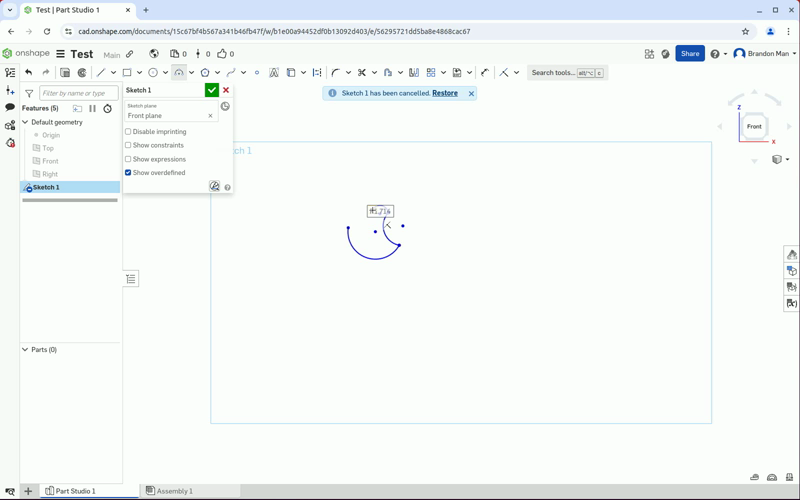
click(372, 209)
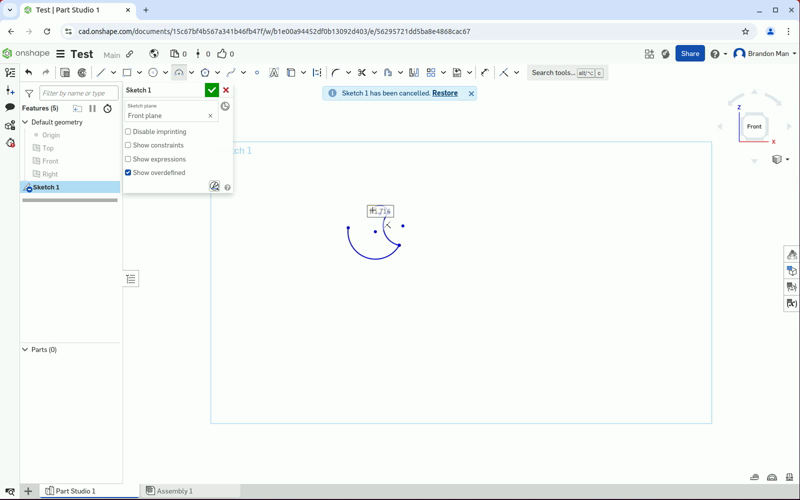
mouse_move(348, 227)
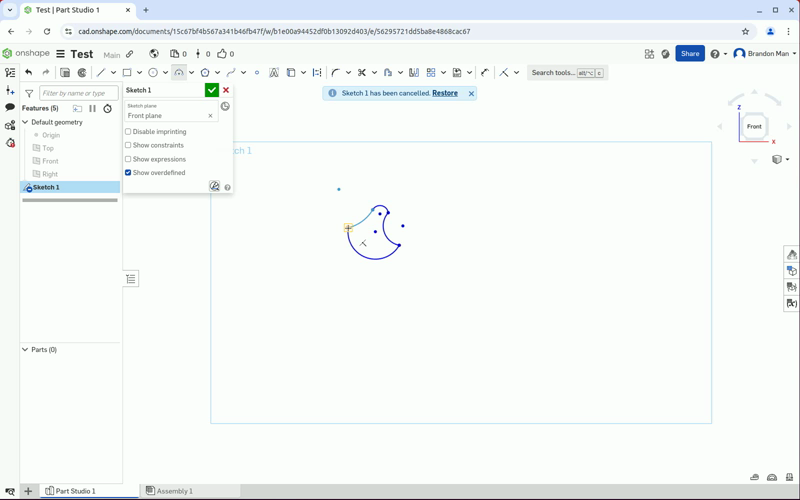
click(348, 227)
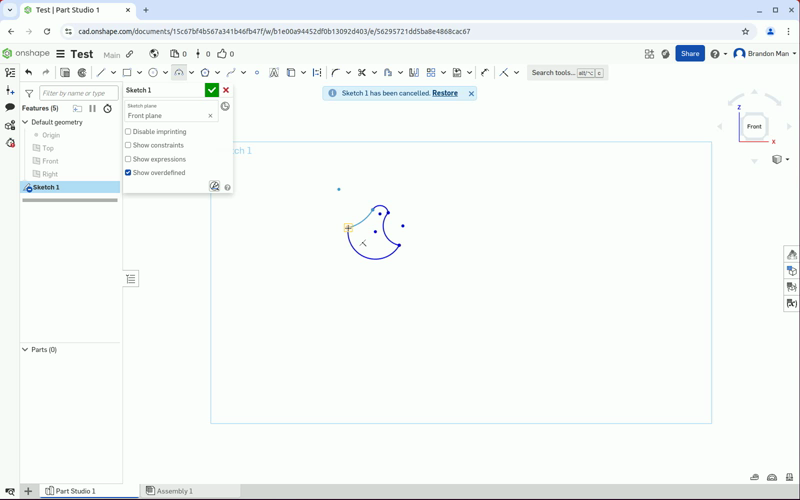
key_down(shift)
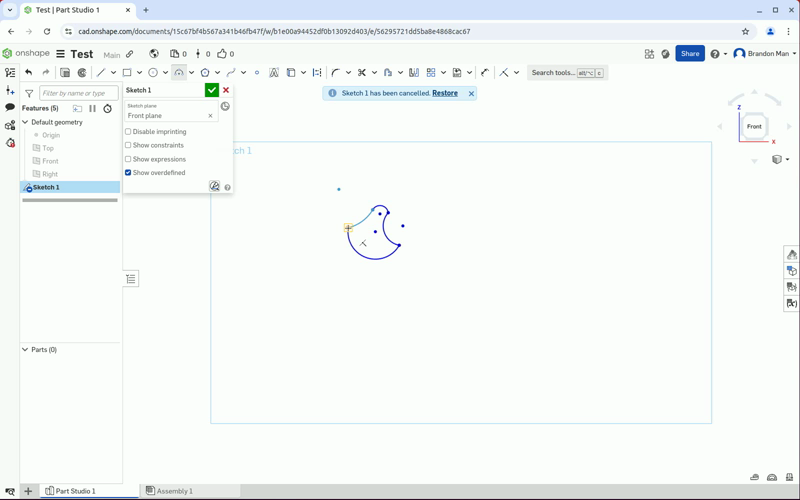
mouse_move(365, 226)
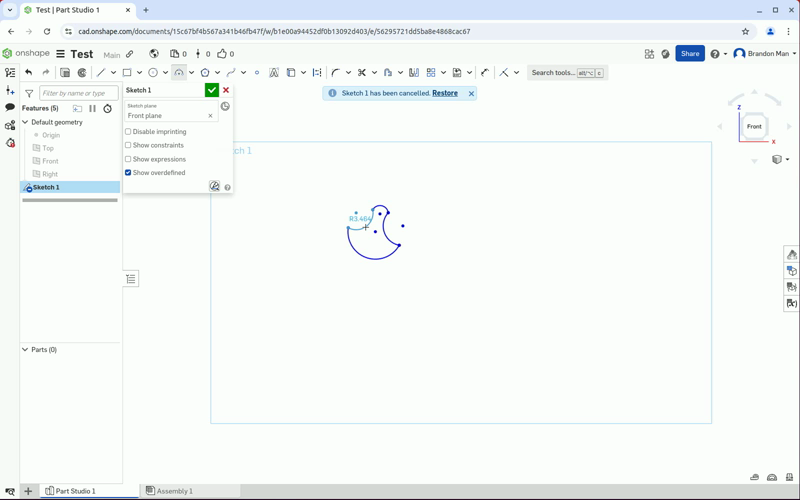
click(365, 226)
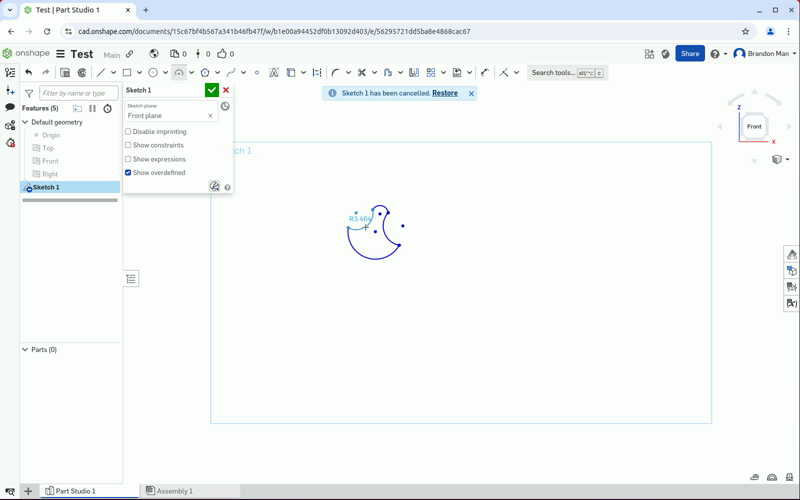
key_up(shift)
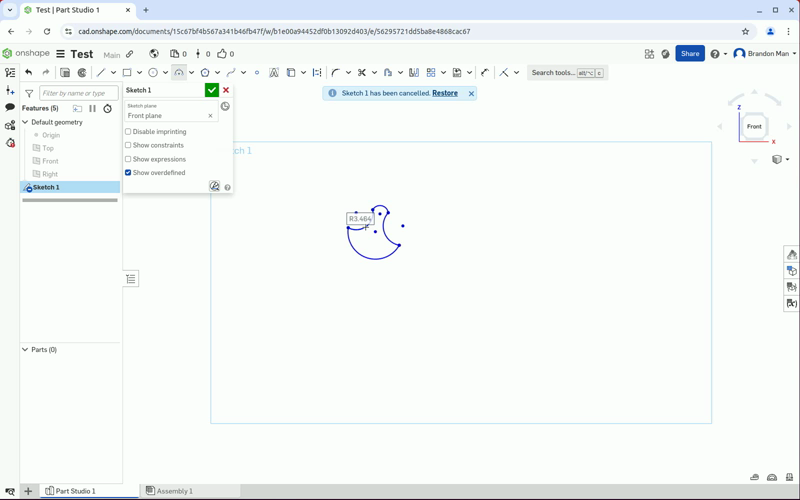
key(esc)
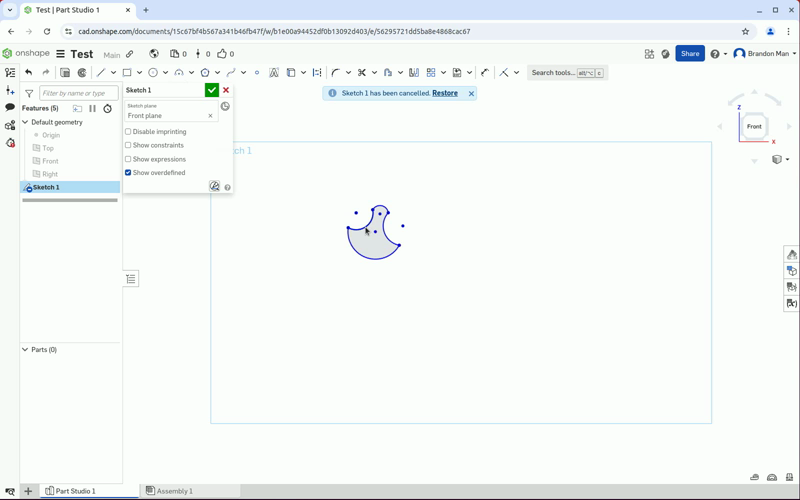
key(c)
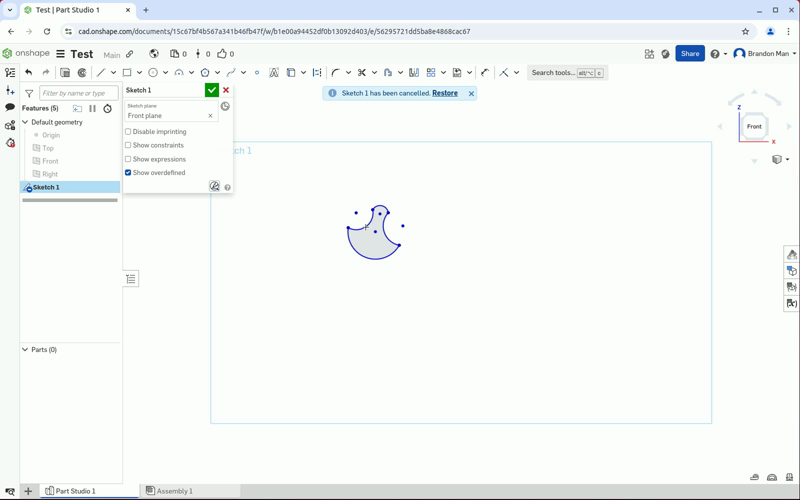
key_down(shift)
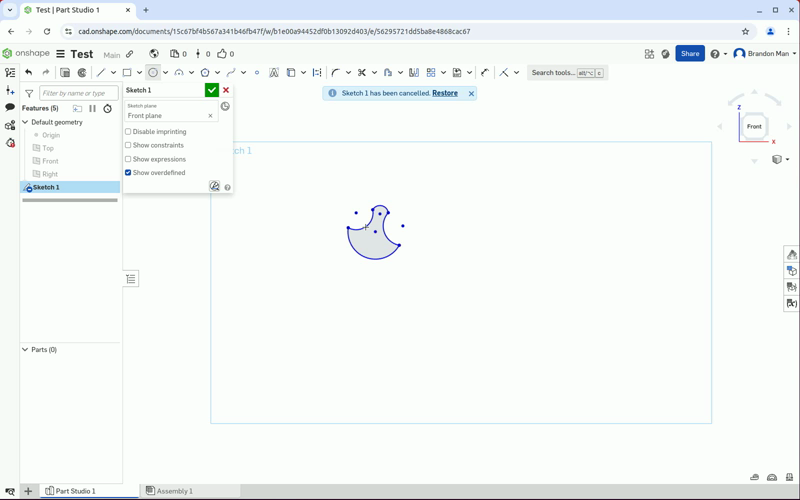
mouse_move(380, 213)
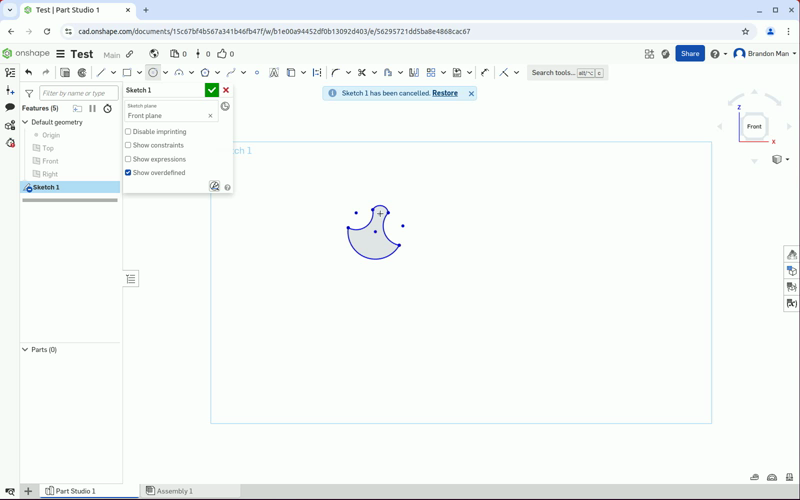
click(380, 213)
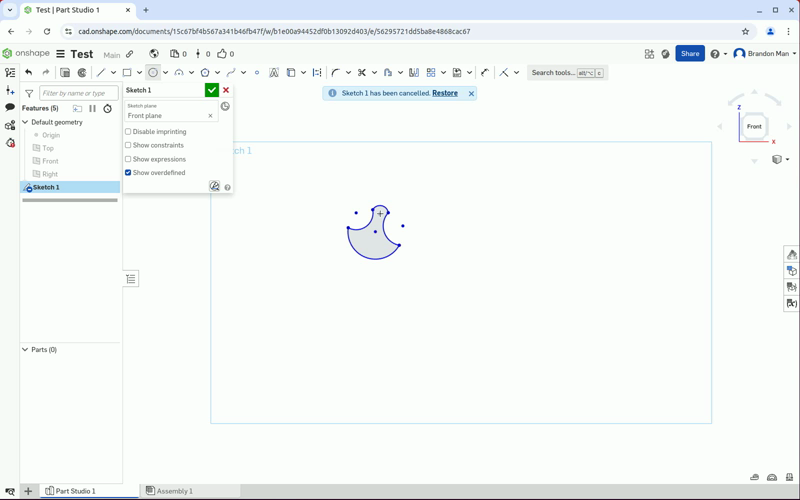
key_up(shift)
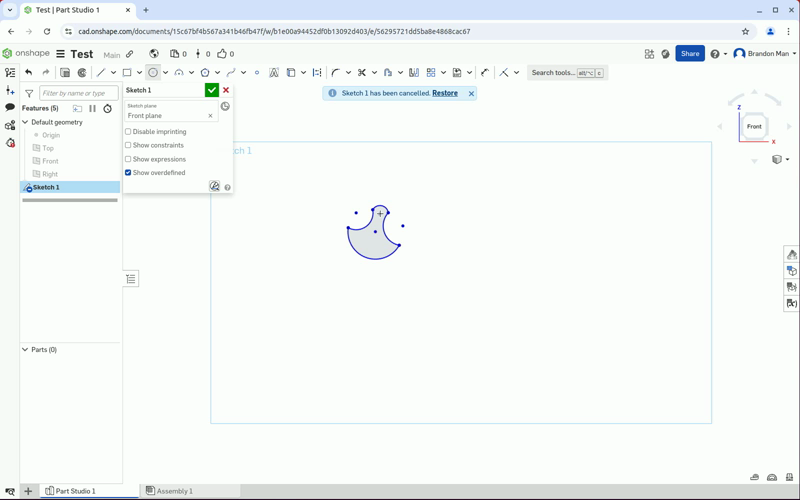
mouse_move(384, 213)
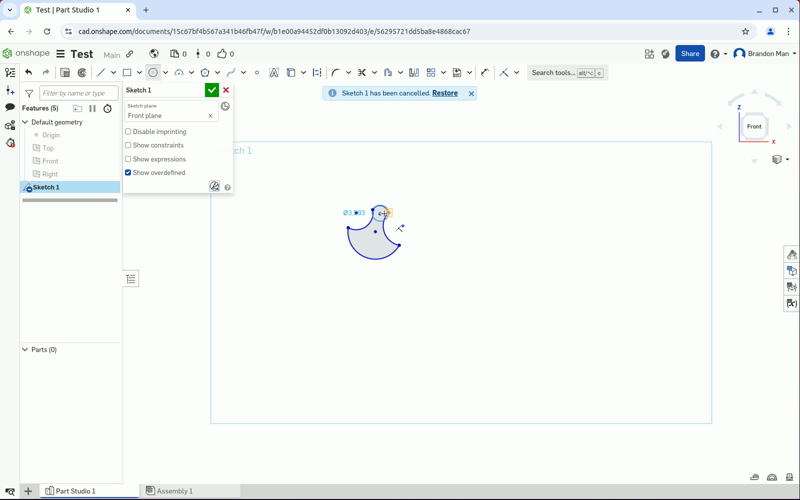
scroll(6)
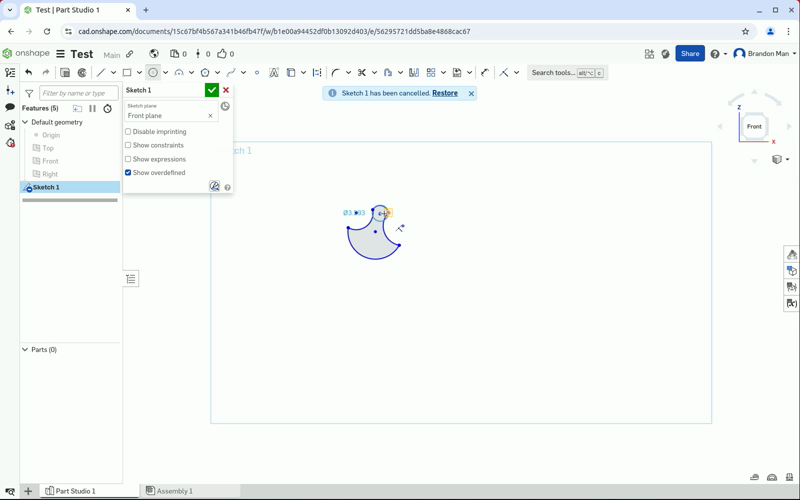
scroll(6)
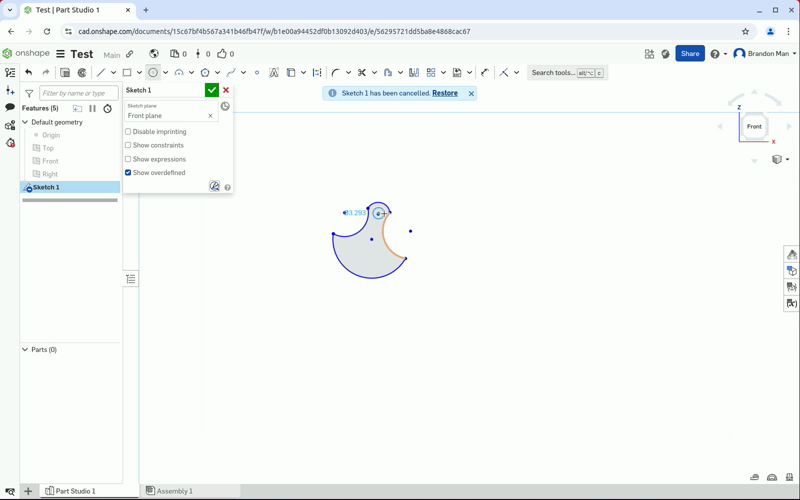
scroll(6)
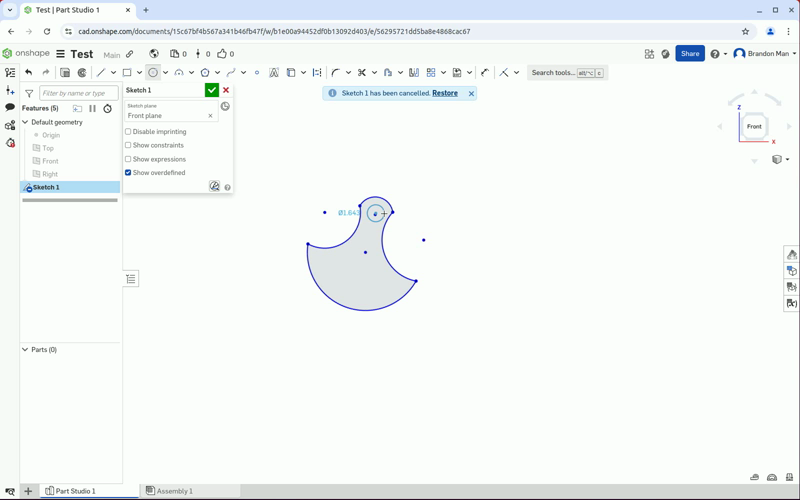
scroll(6)
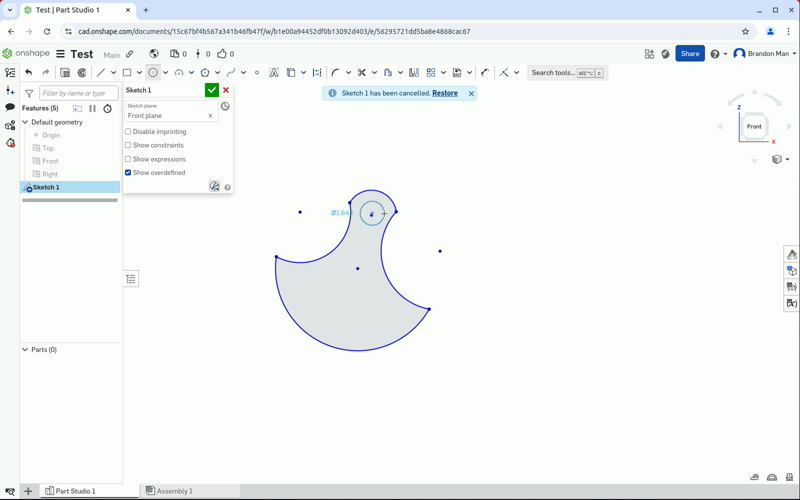
scroll(6)
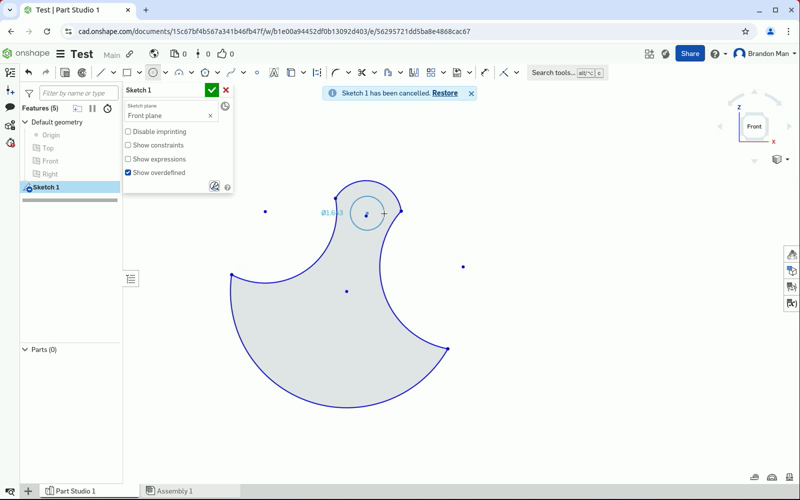
scroll(6)
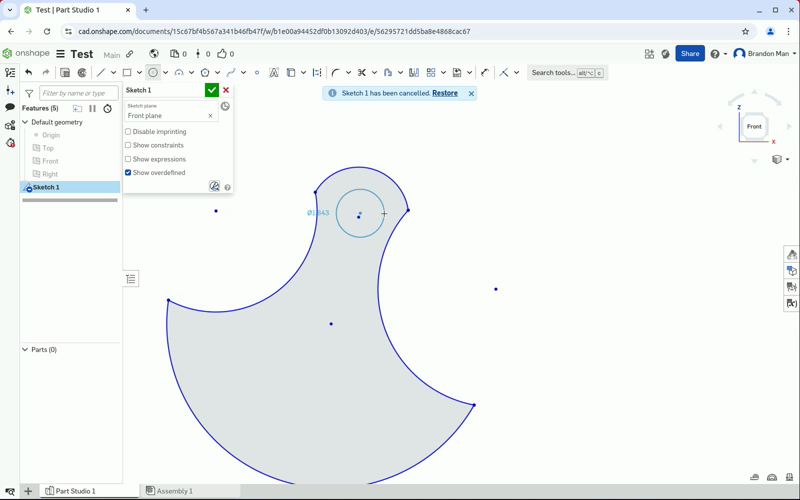
scroll(6)
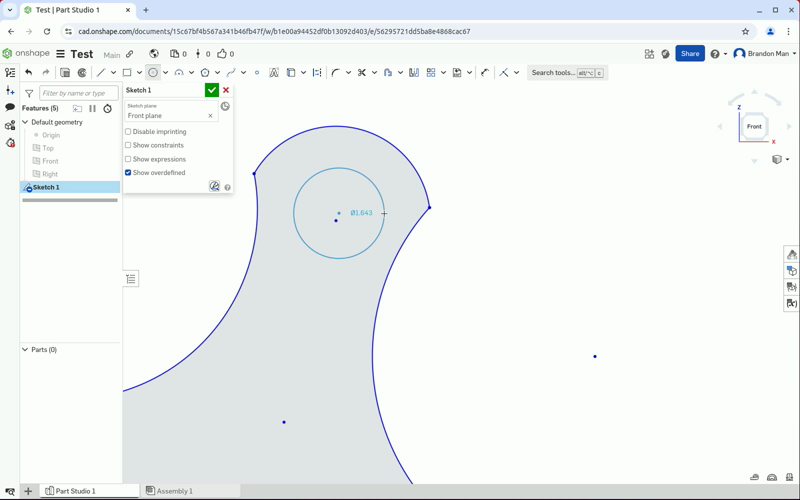
click(384, 213)
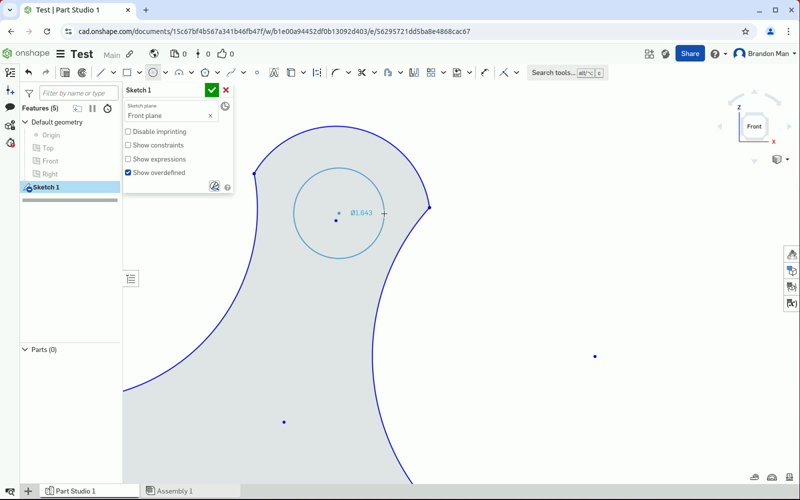
scroll(-6)
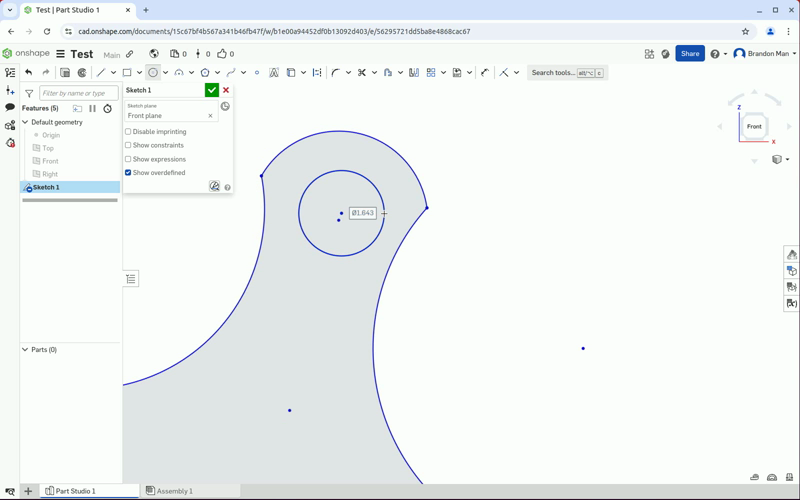
scroll(-6)
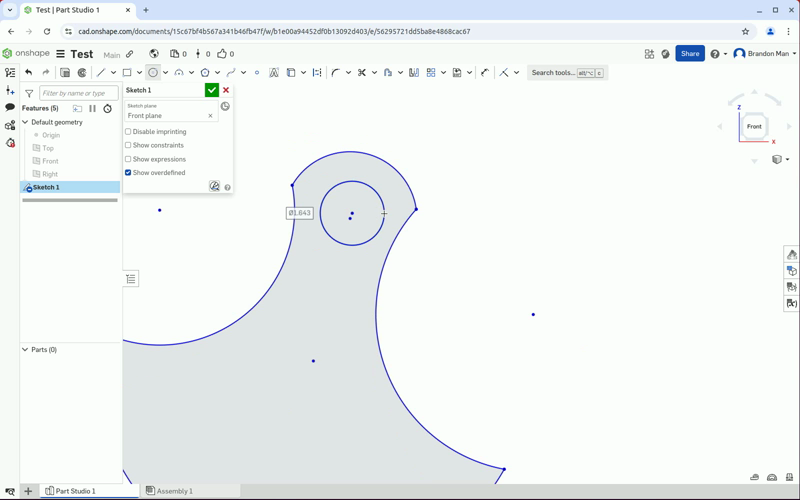
scroll(-6)
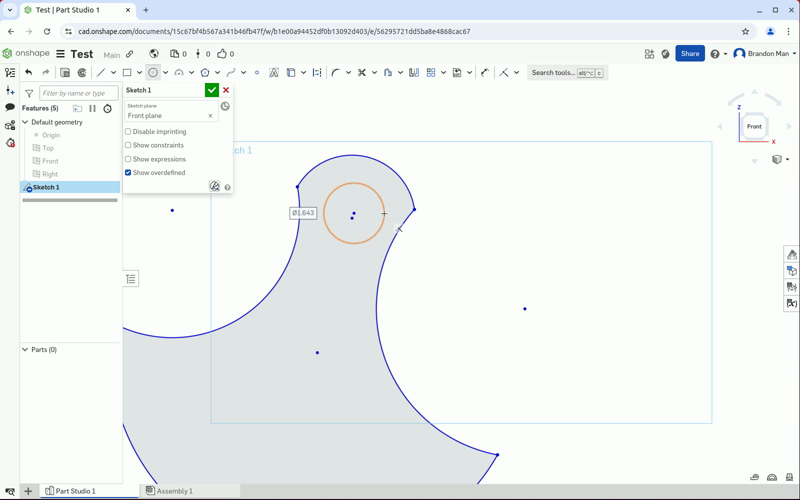
scroll(-6)
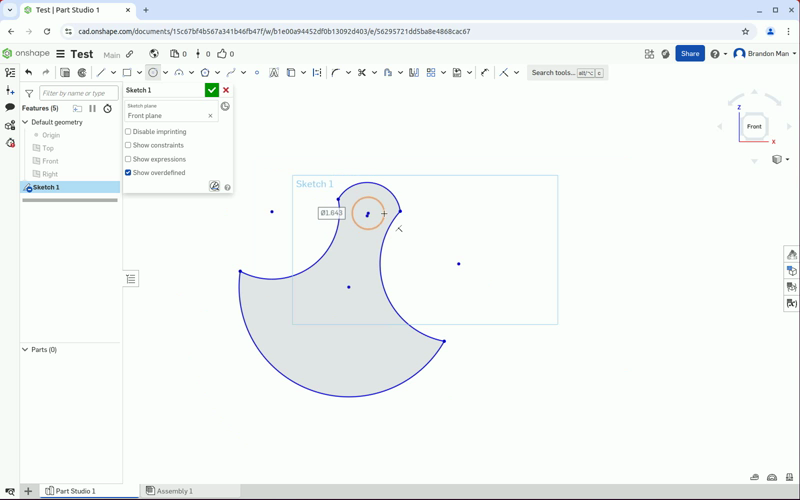
scroll(-6)
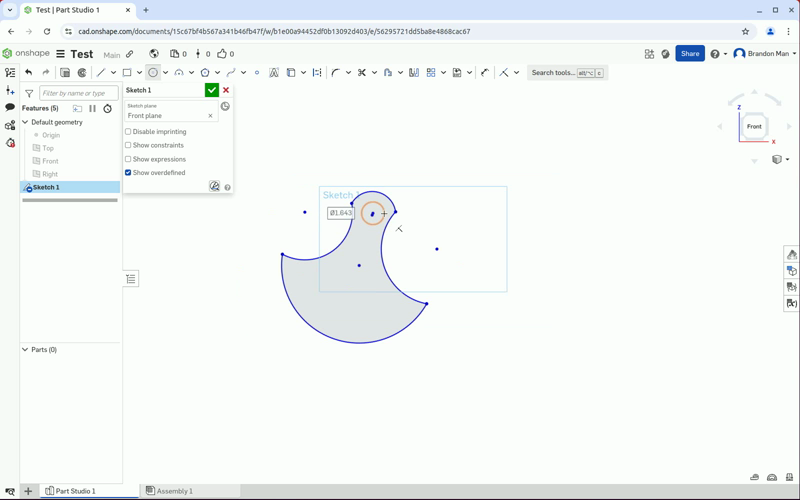
scroll(-6)
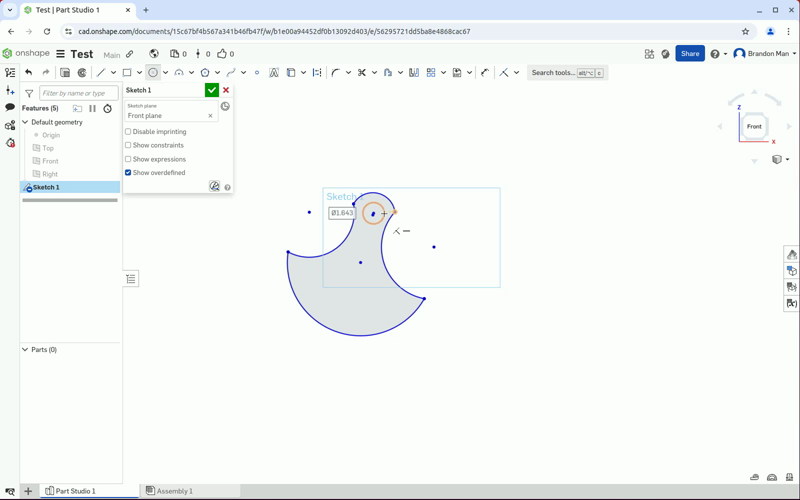
scroll(-6)
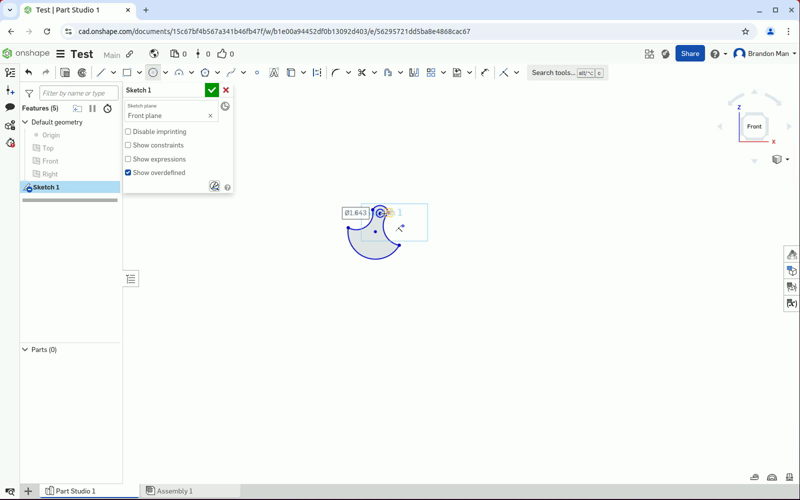
key(esc)
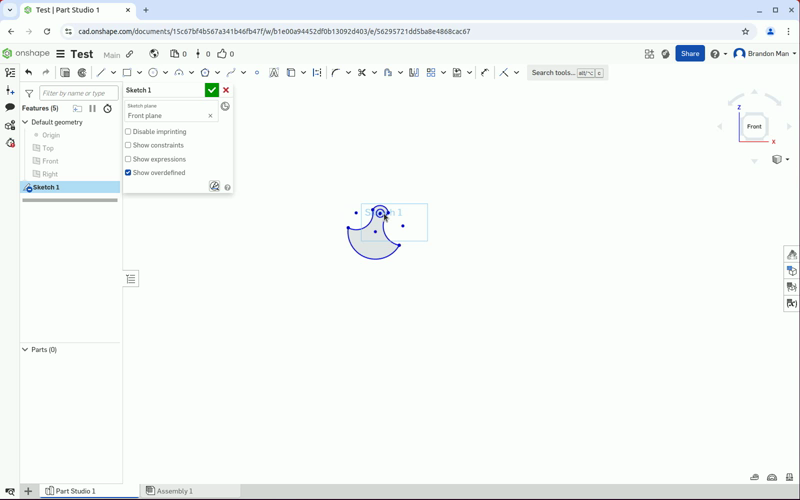
mouse_move(384, 245)
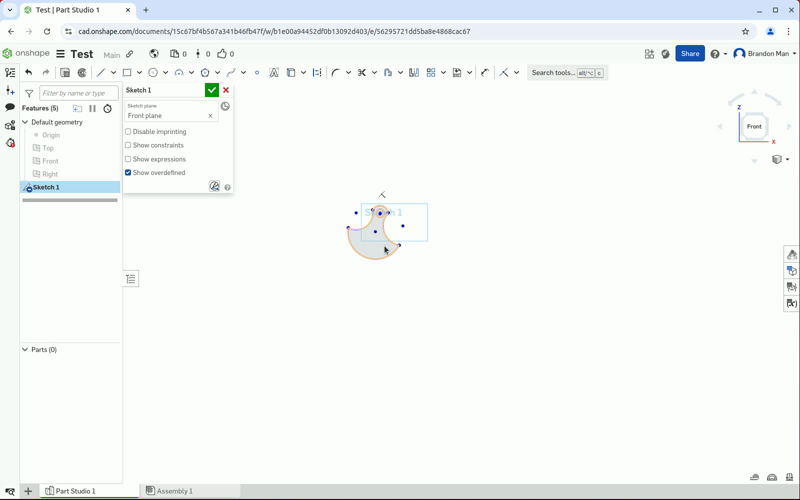
scroll(6)
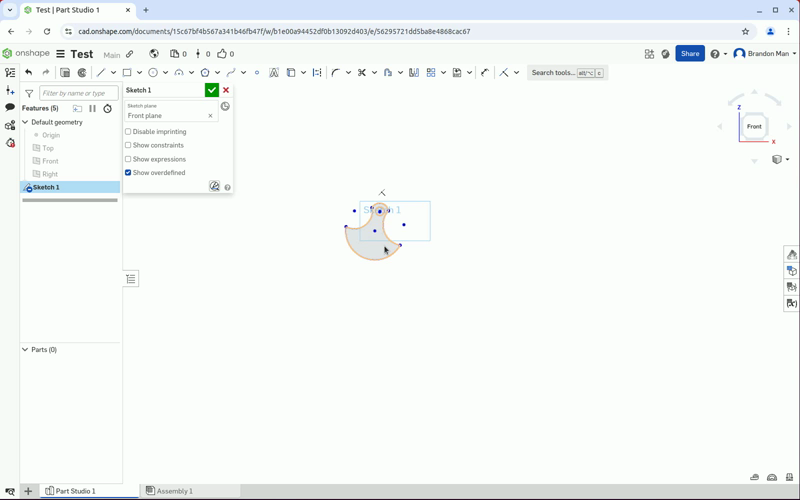
scroll(6)
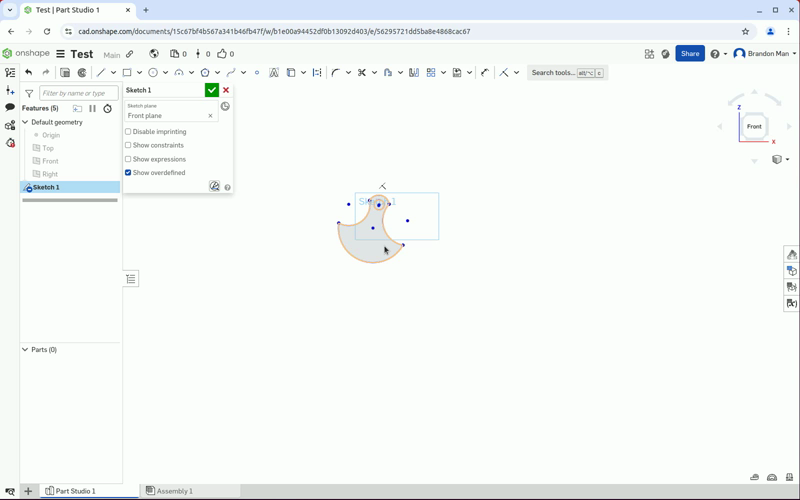
scroll(6)
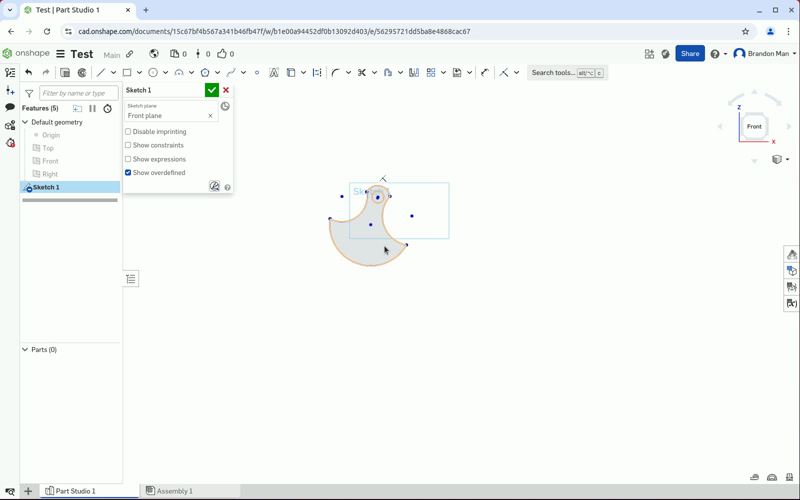
scroll(6)
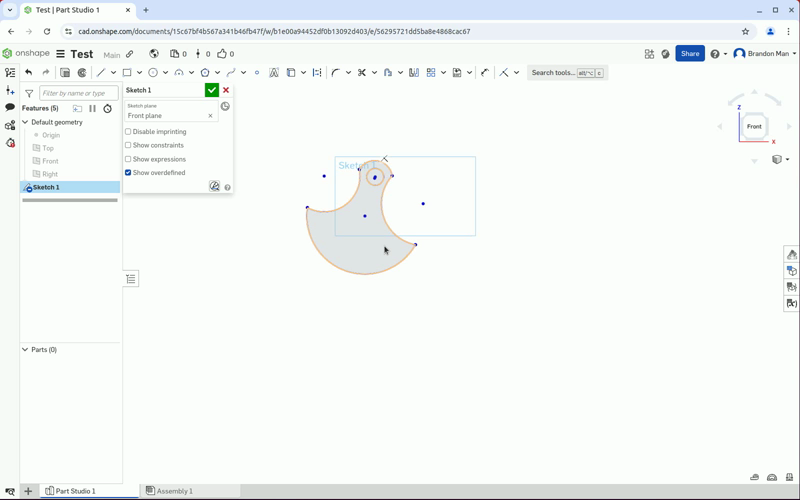
scroll(6)
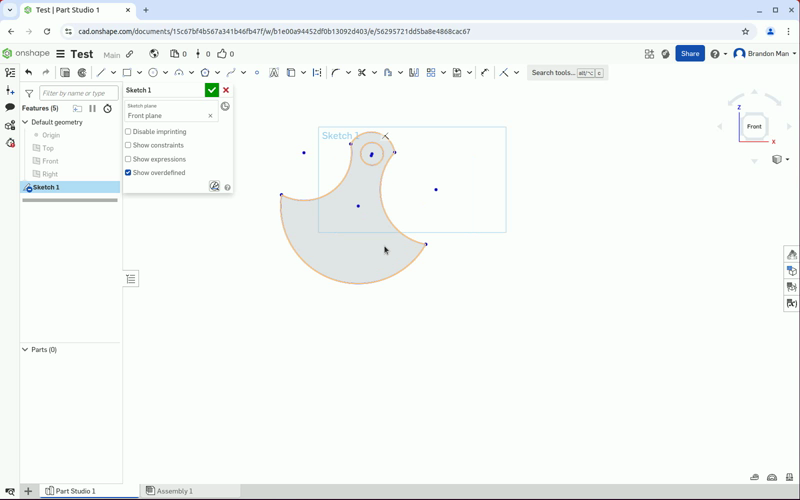
scroll(6)
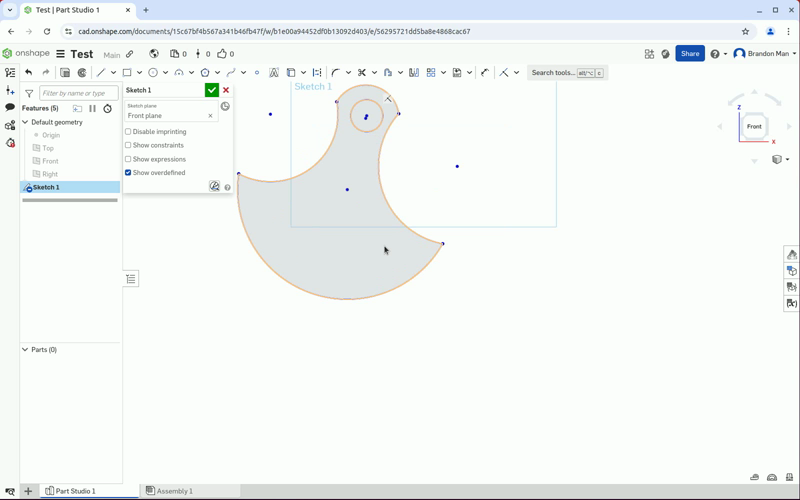
scroll(6)
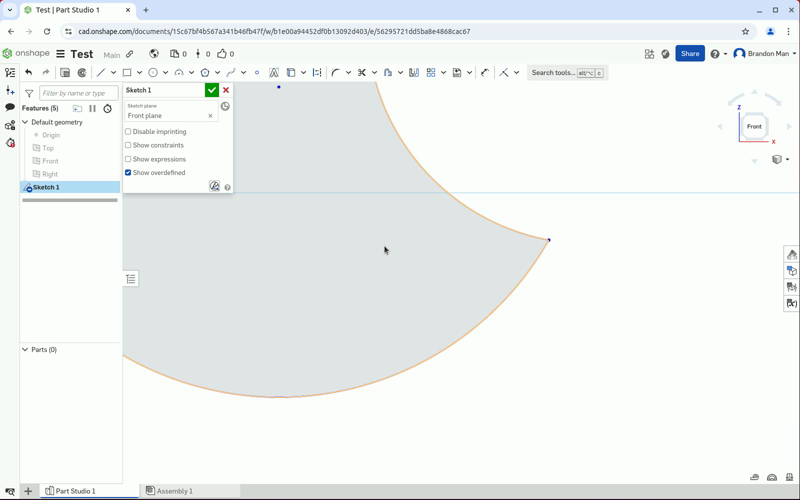
click(384, 245)
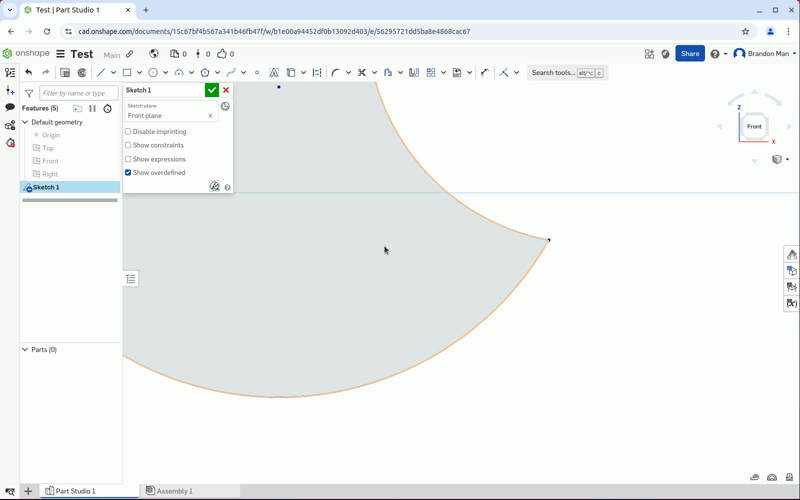
scroll(-6)
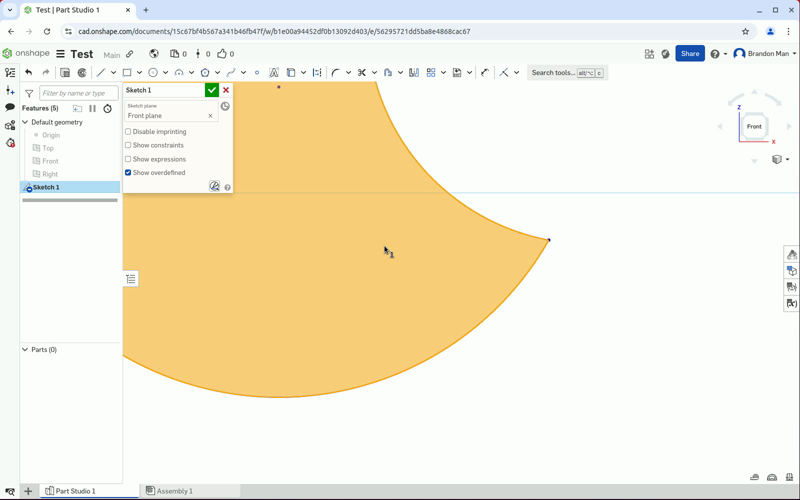
scroll(-6)
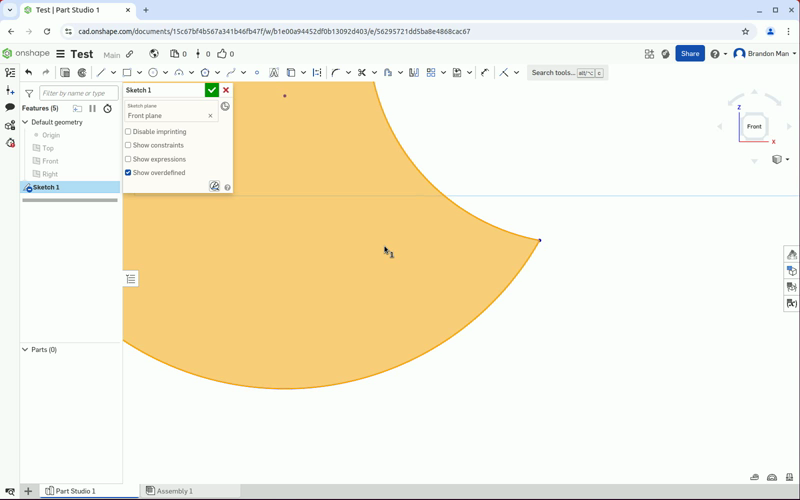
scroll(-6)
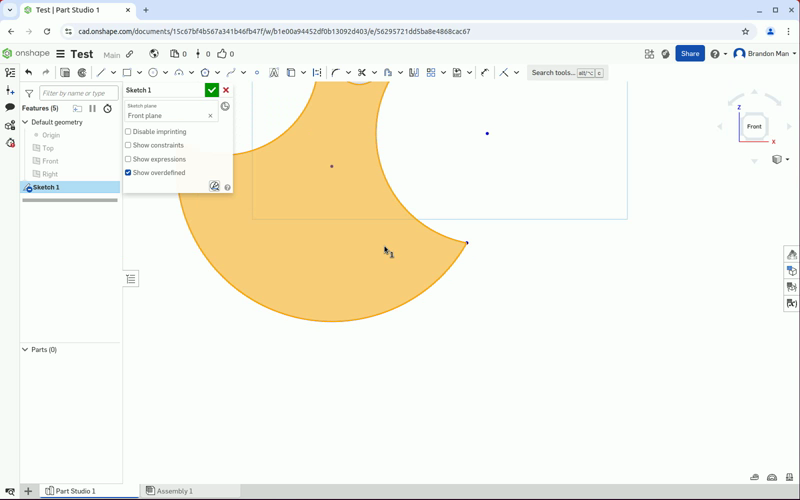
scroll(-6)
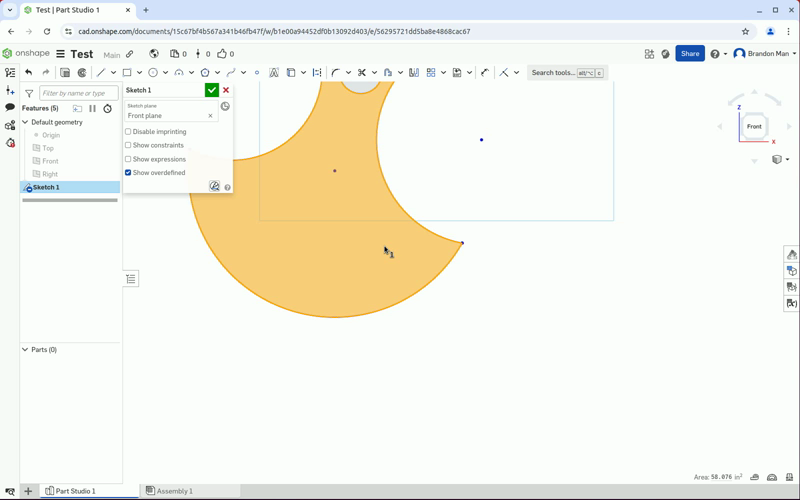
scroll(-6)
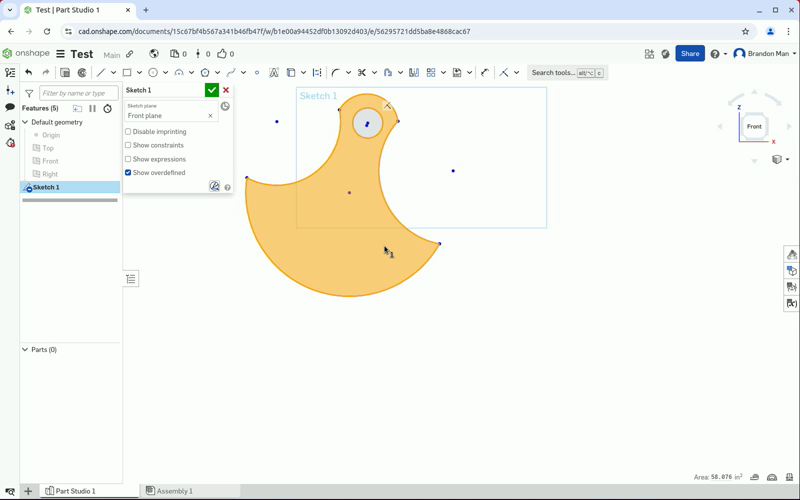
scroll(-6)
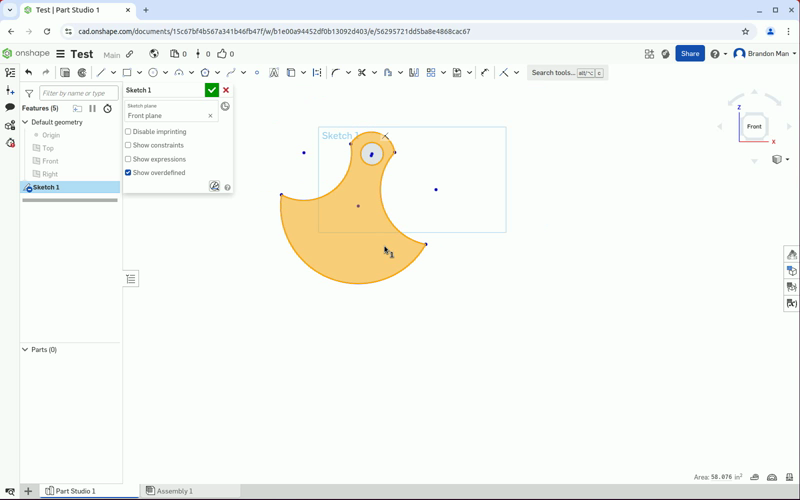
scroll(-6)
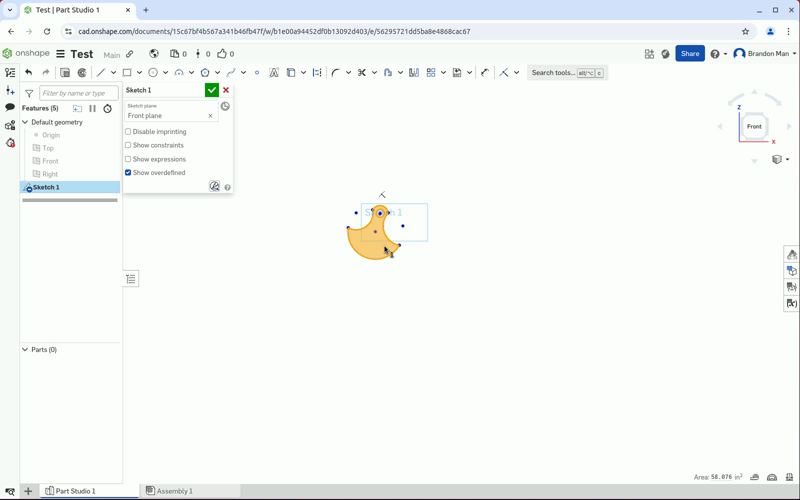
mouse_move(73, 352)
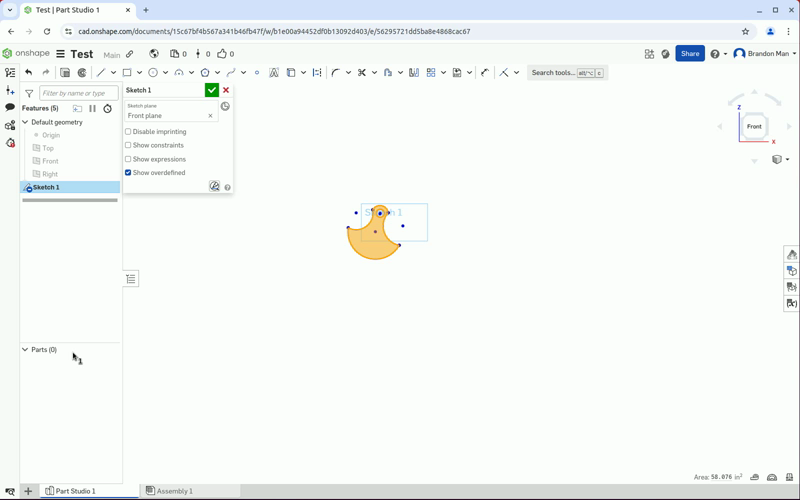
key(shift+y)
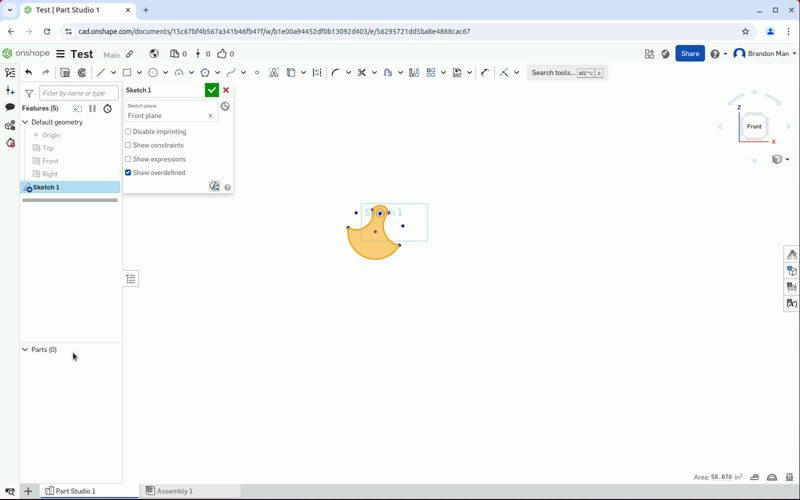
key(shift+e)
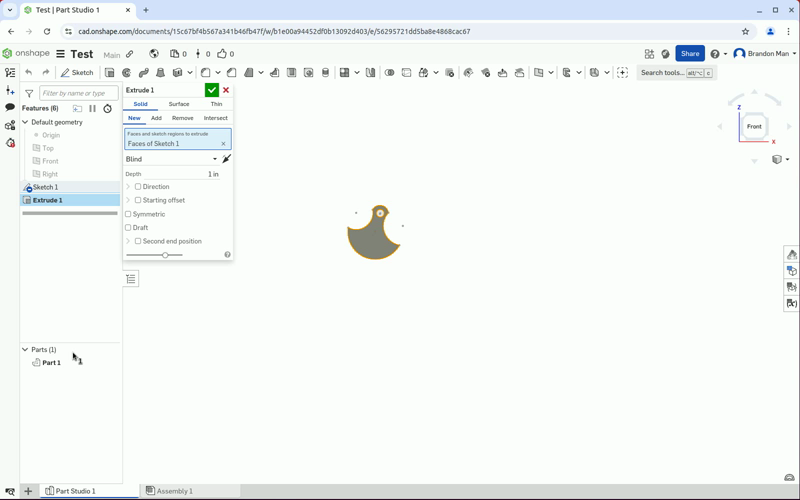
mouse_move(143, 106)
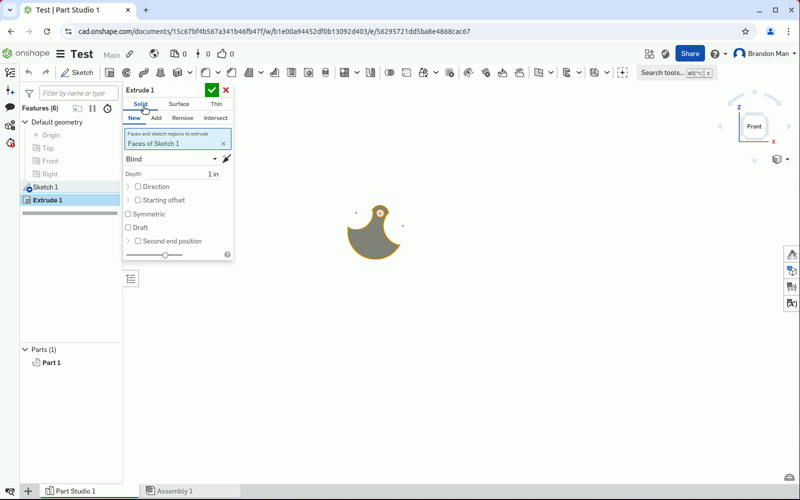
click(143, 106)
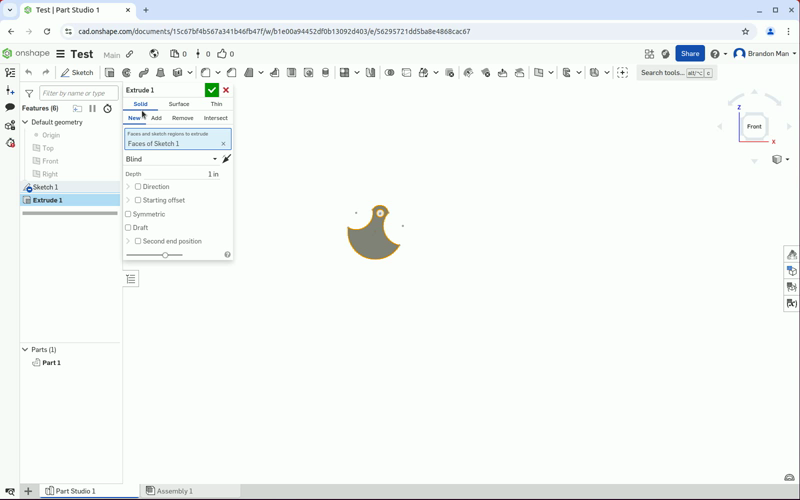
mouse_move(137, 120)
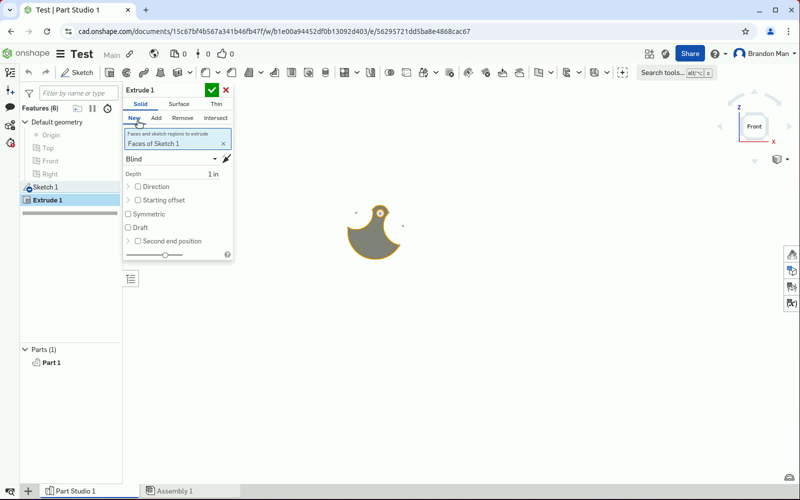
click(137, 120)
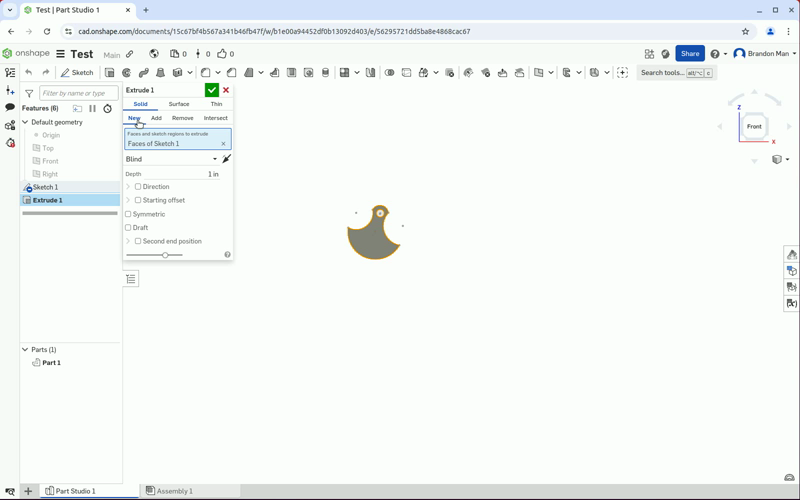
key(tab, 4)
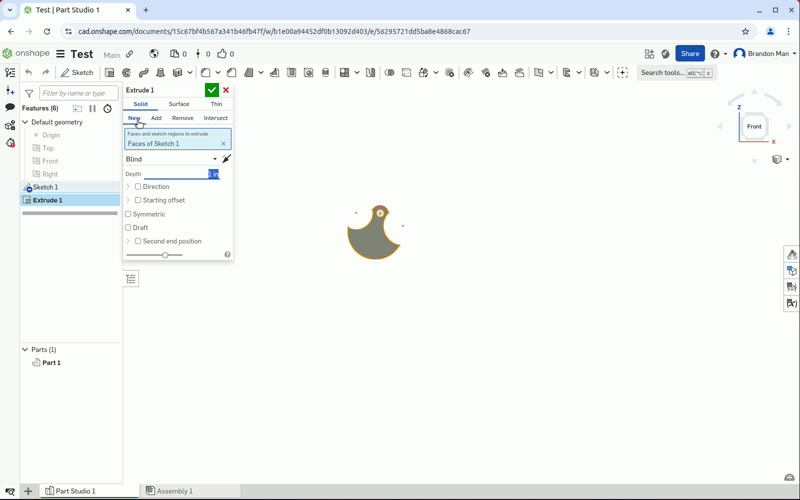
text(1.685)
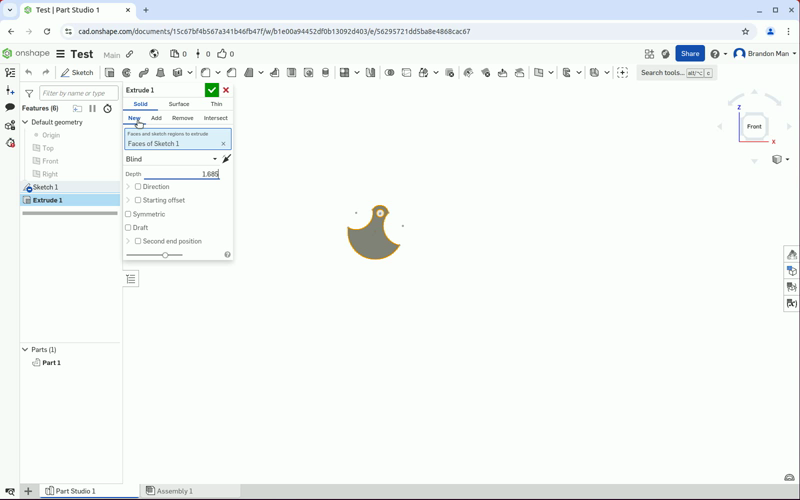
key(enter)
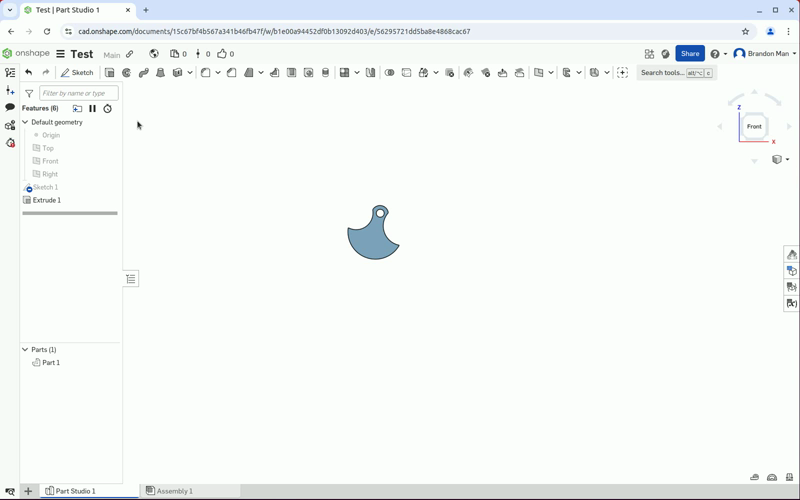
key(shift+h)
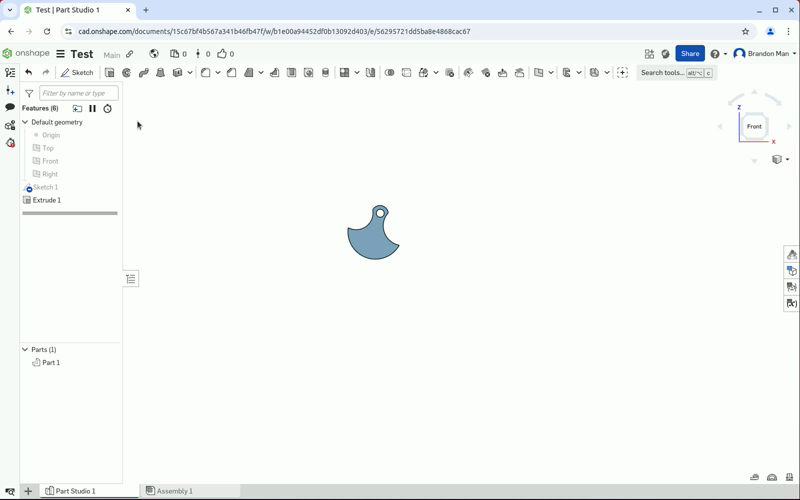
key(shift+h)
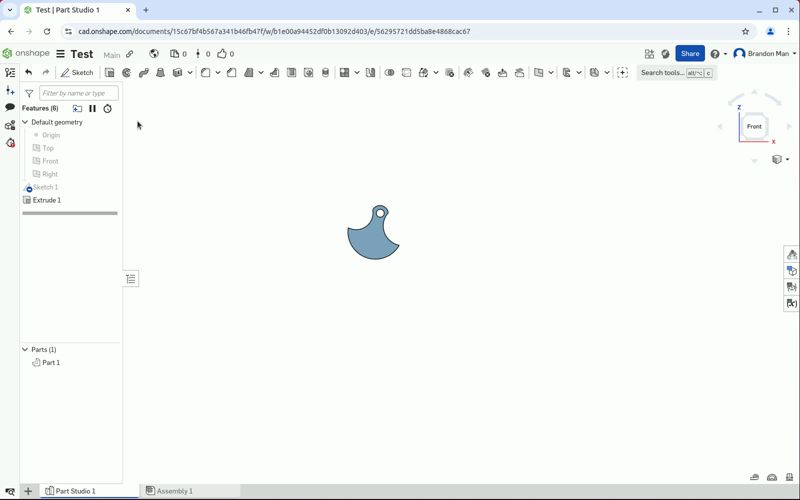
mouse_move(73, 189)
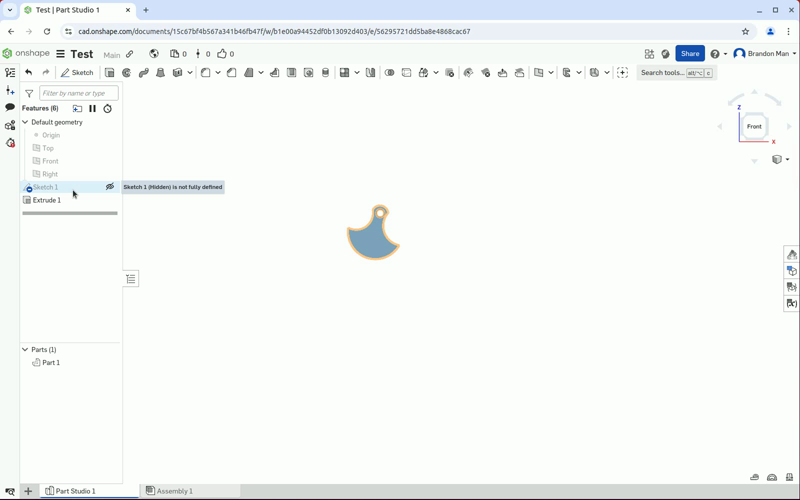
click(73, 189)
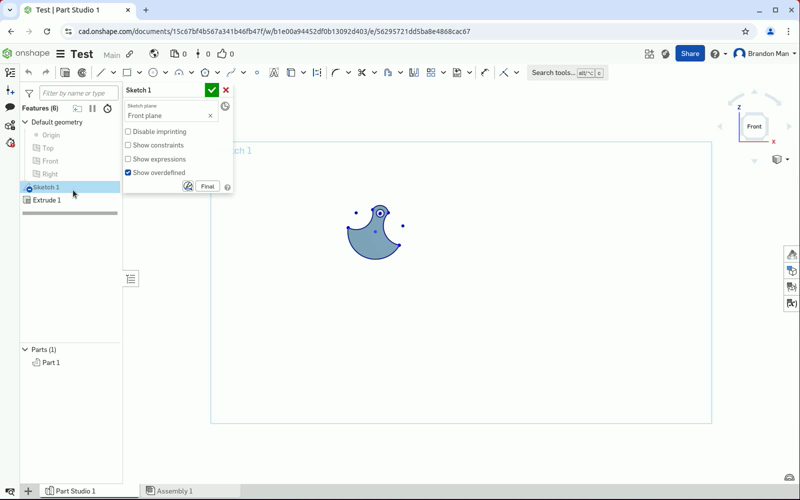
mouse_move(229, 92)
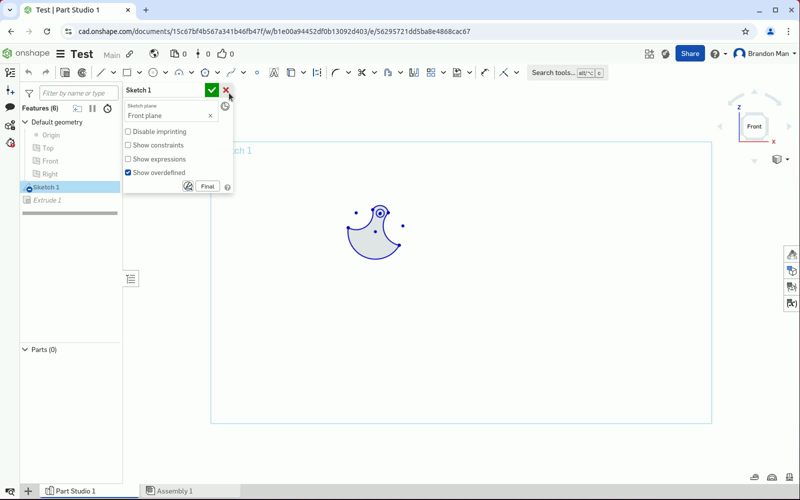
click(229, 92)
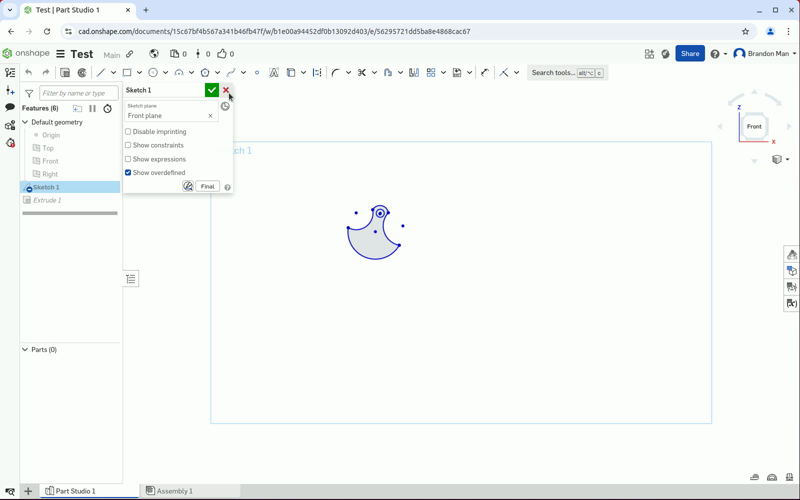
key(shift+s)
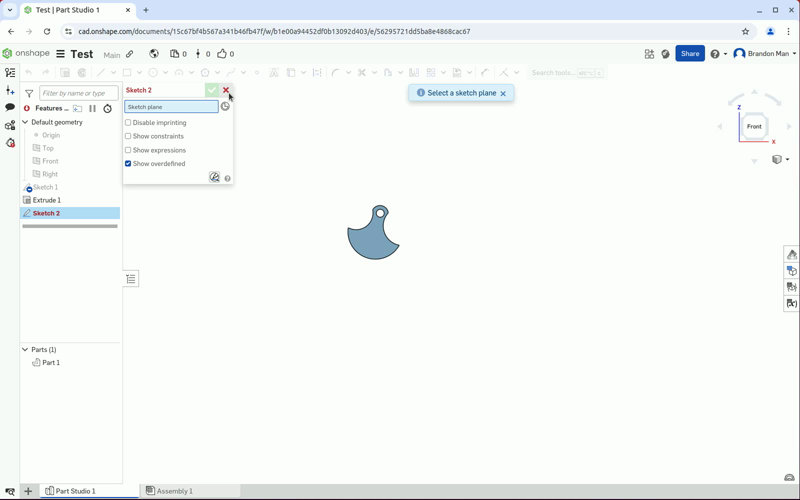
mouse_move(73, 163)
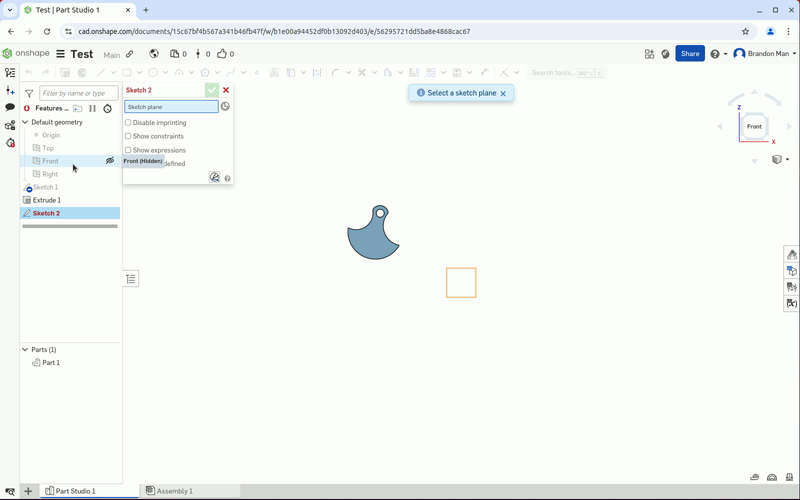
click(73, 163)
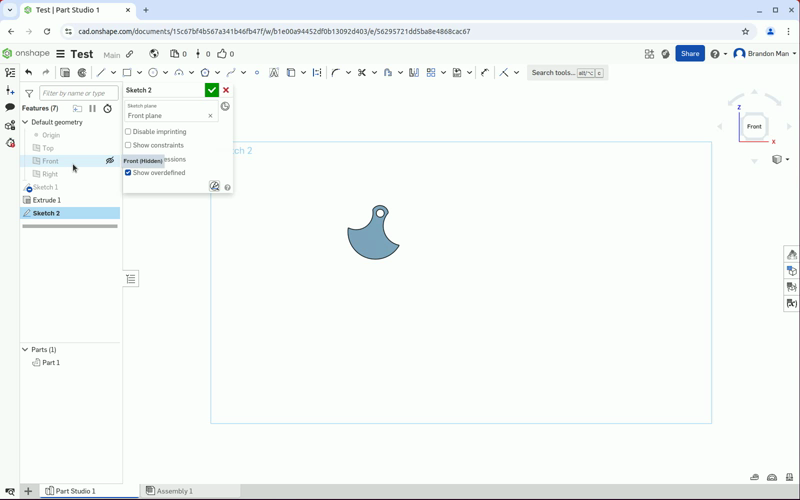
mouse_move(73, 352)
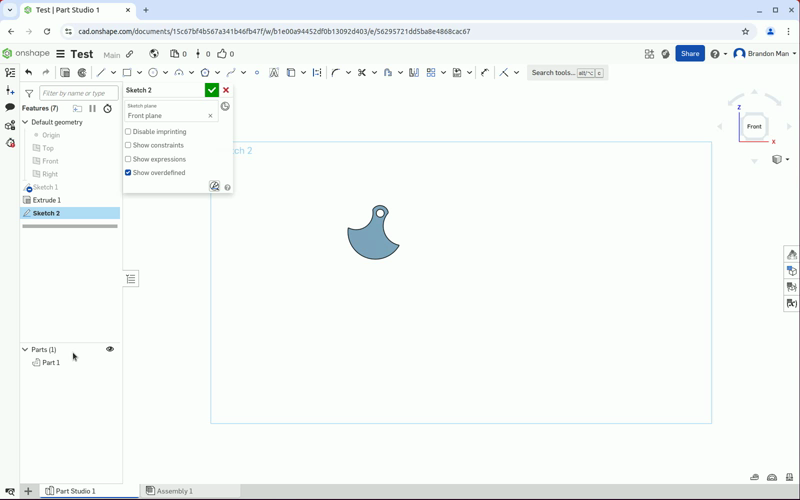
key(y)
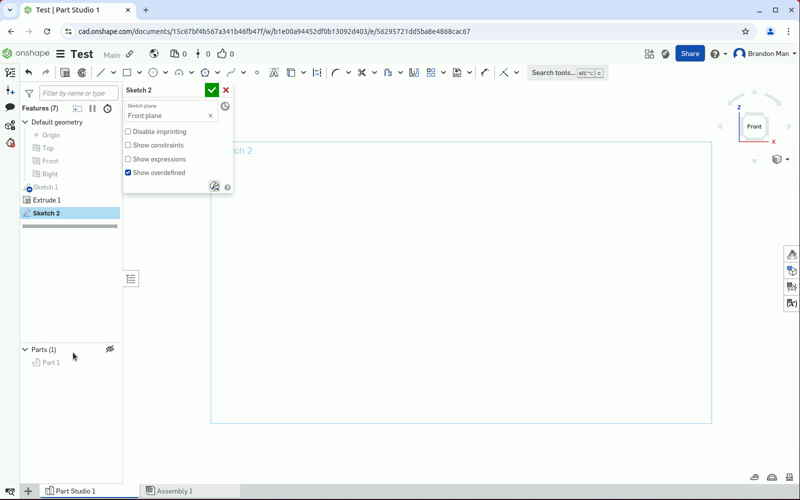
key(c)
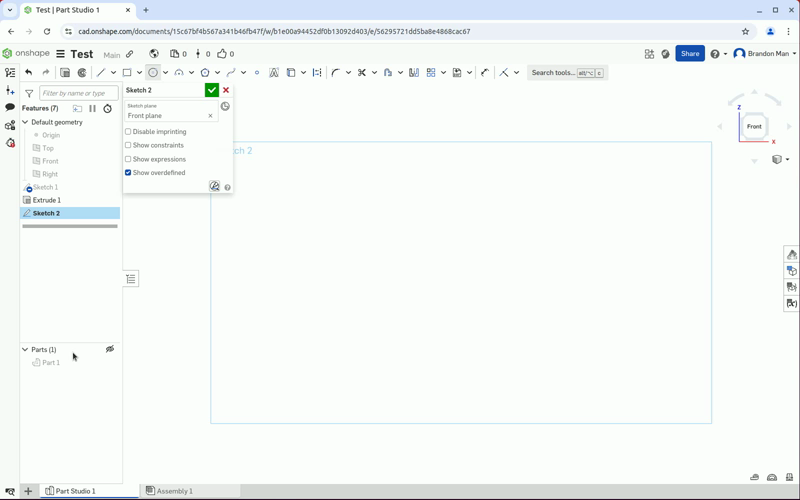
key_down(shift)
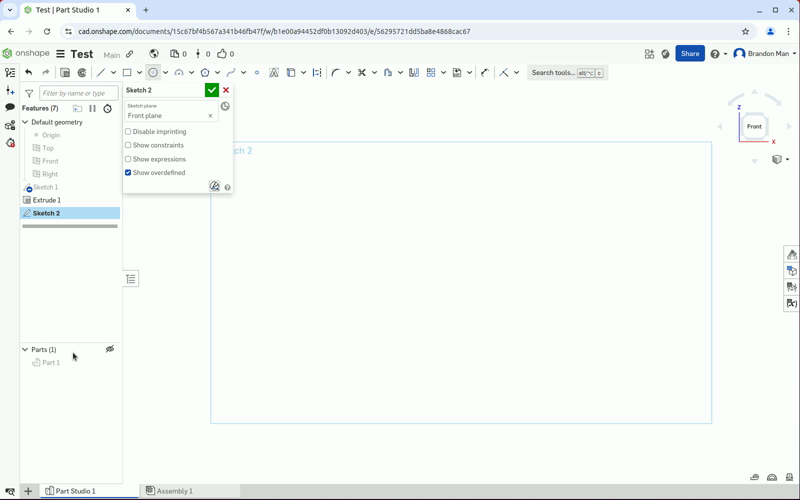
mouse_move(371, 240)
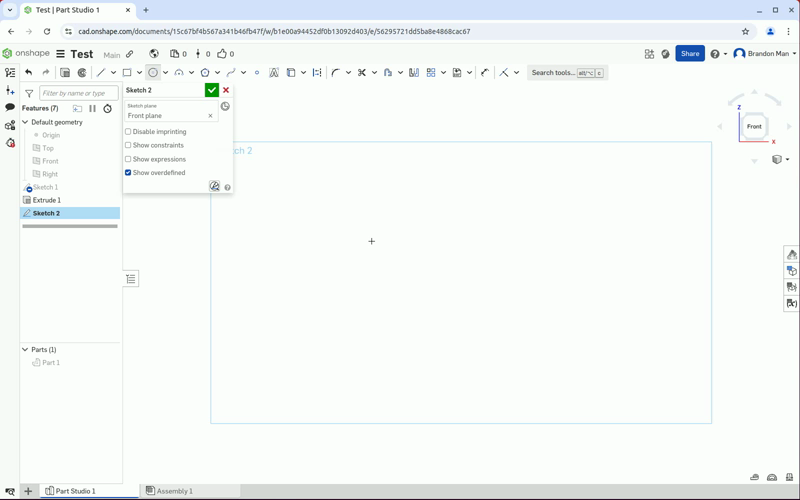
click(371, 240)
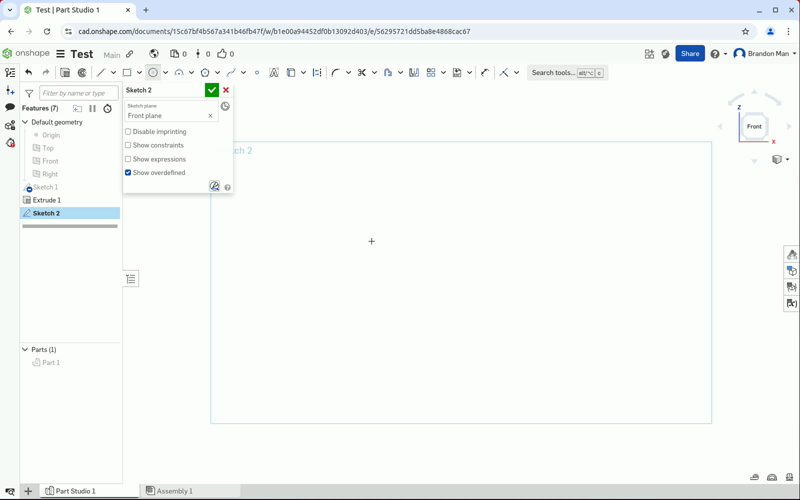
key_up(shift)
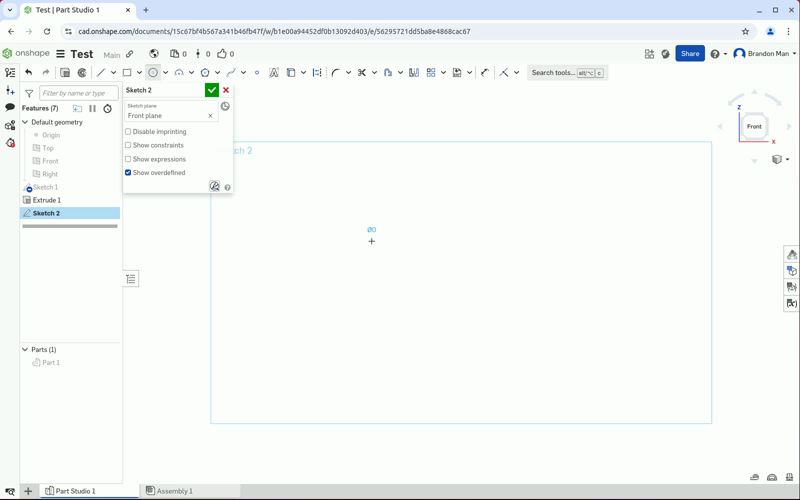
mouse_move(383, 240)
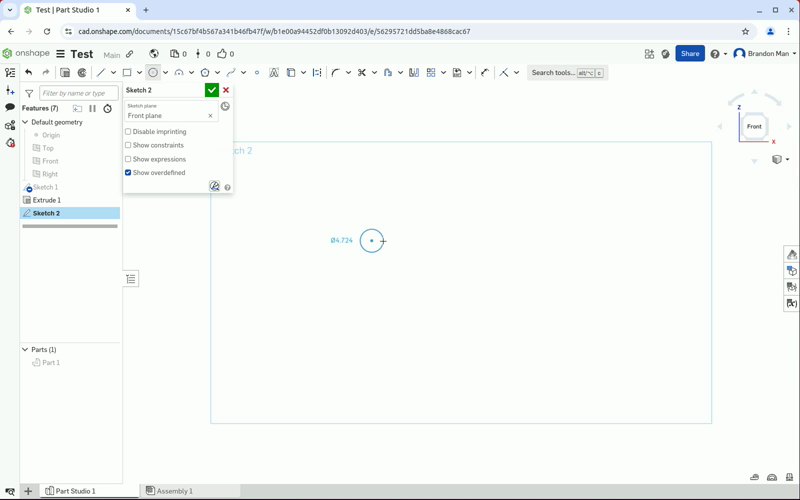
click(383, 240)
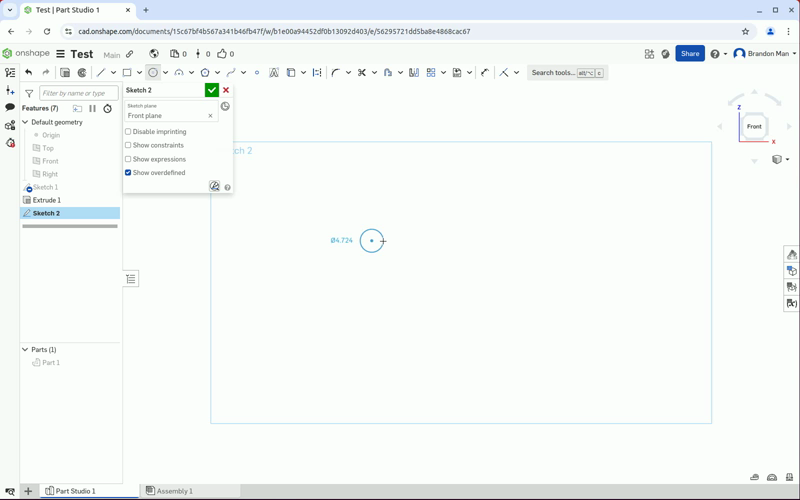
key(esc)
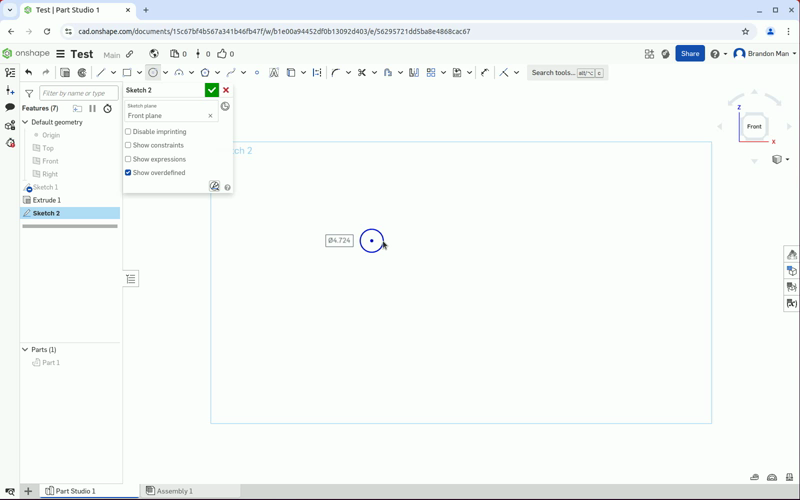
mouse_move(362, 241)
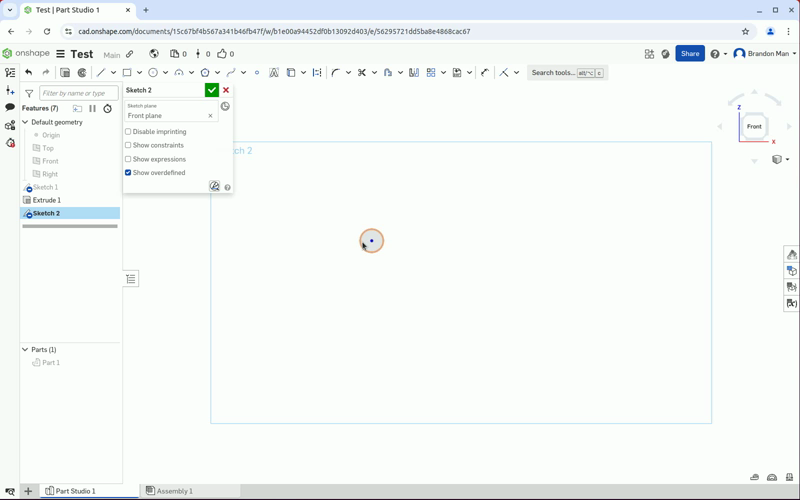
scroll(6)
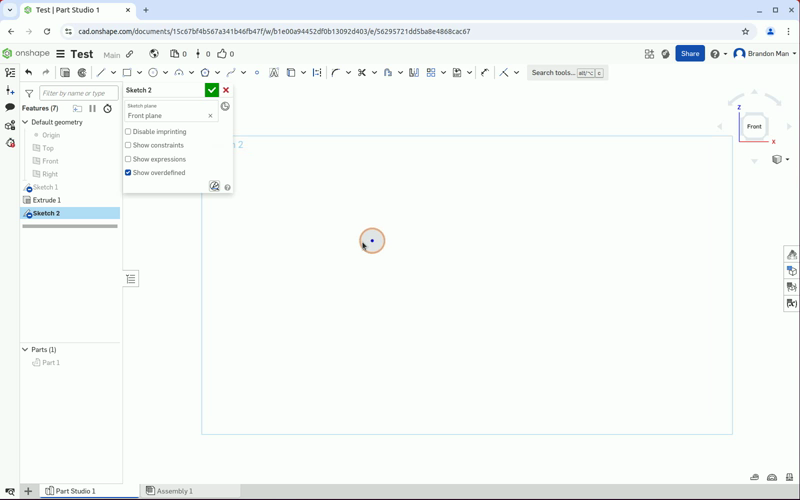
scroll(6)
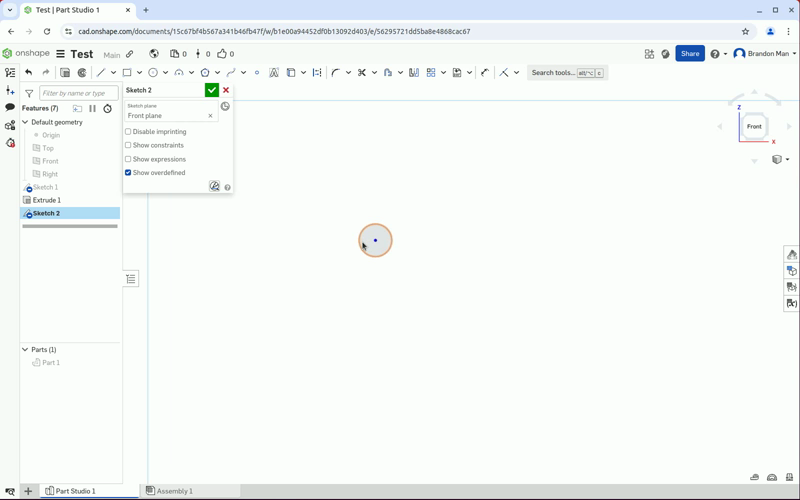
scroll(6)
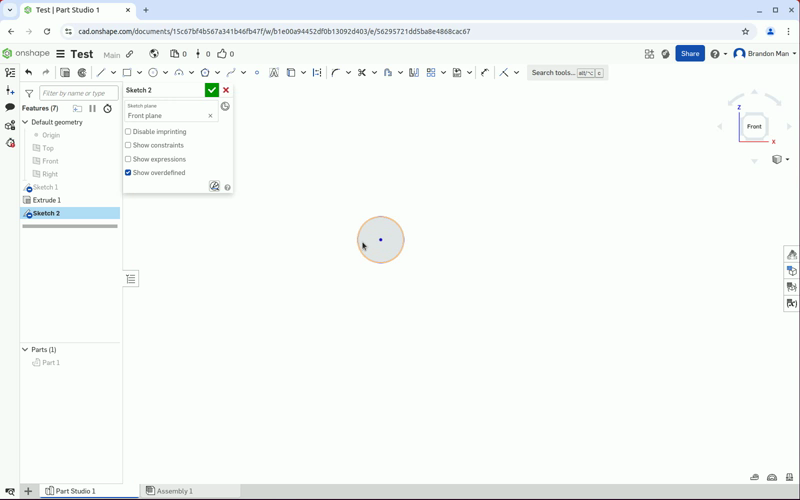
scroll(6)
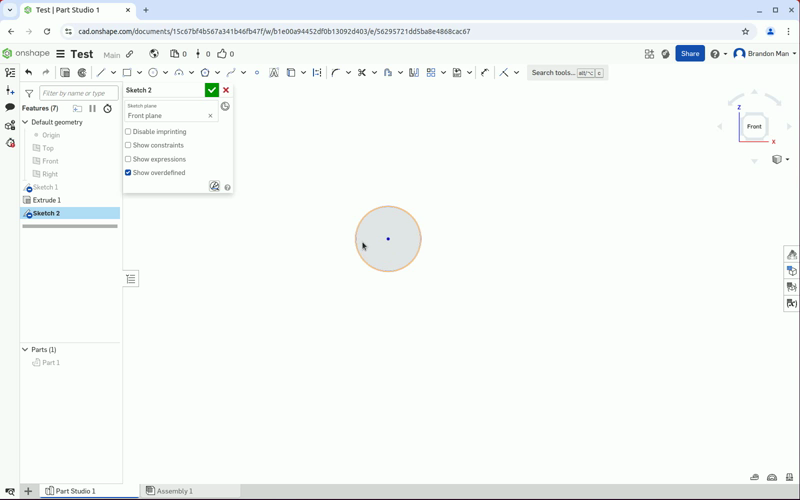
scroll(6)
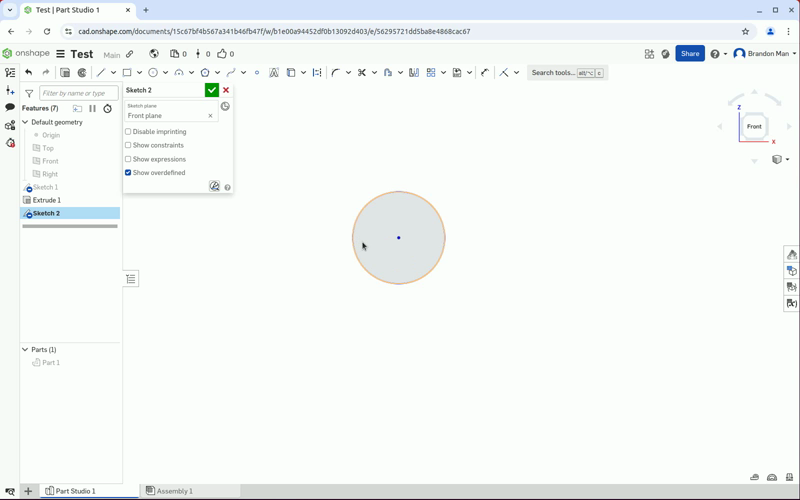
scroll(6)
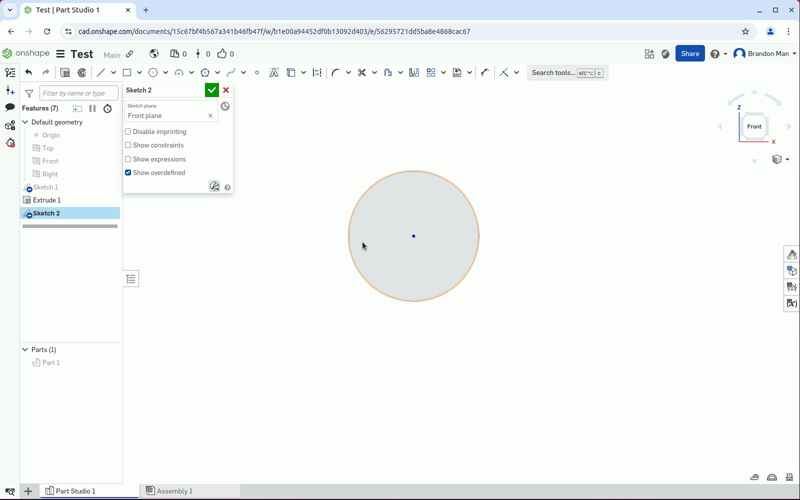
scroll(6)
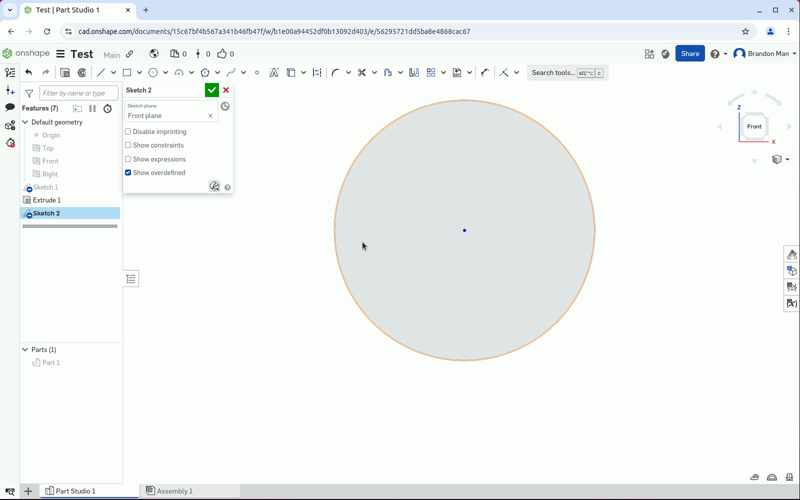
click(362, 241)
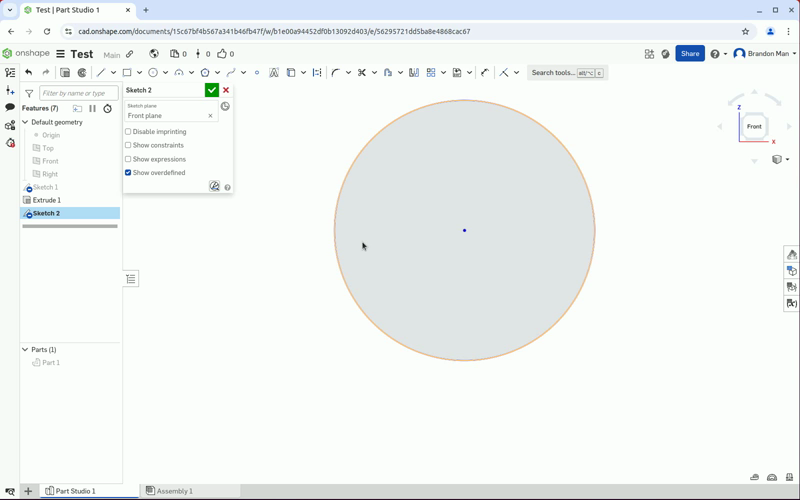
scroll(-6)
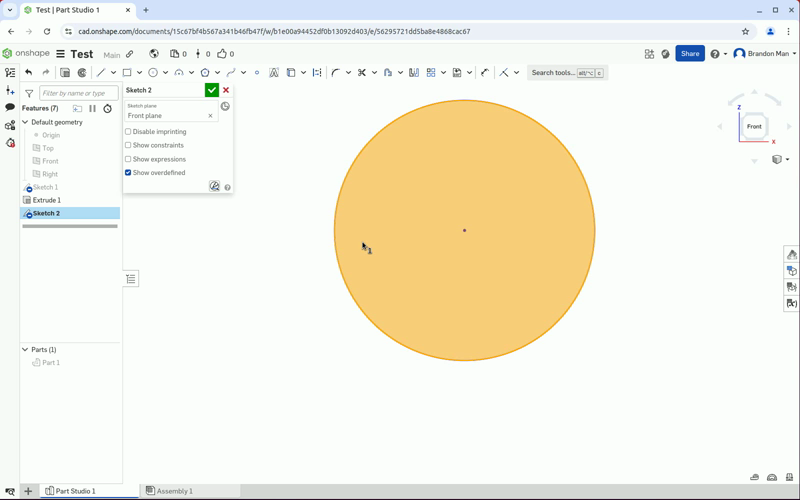
scroll(-6)
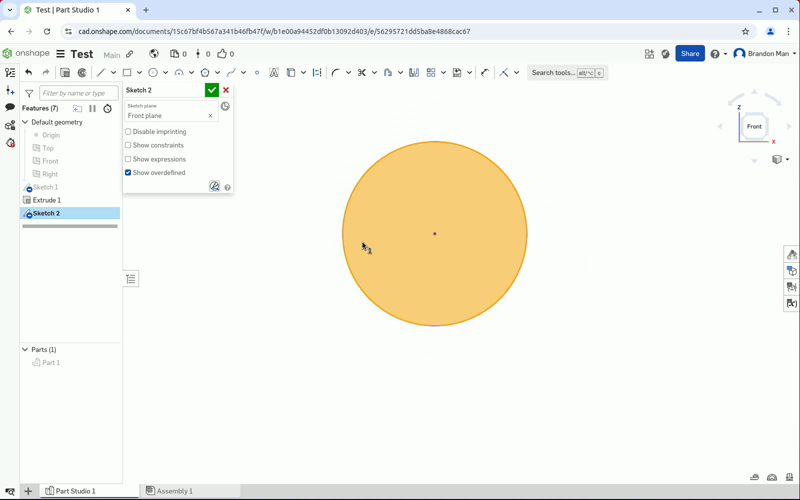
scroll(-6)
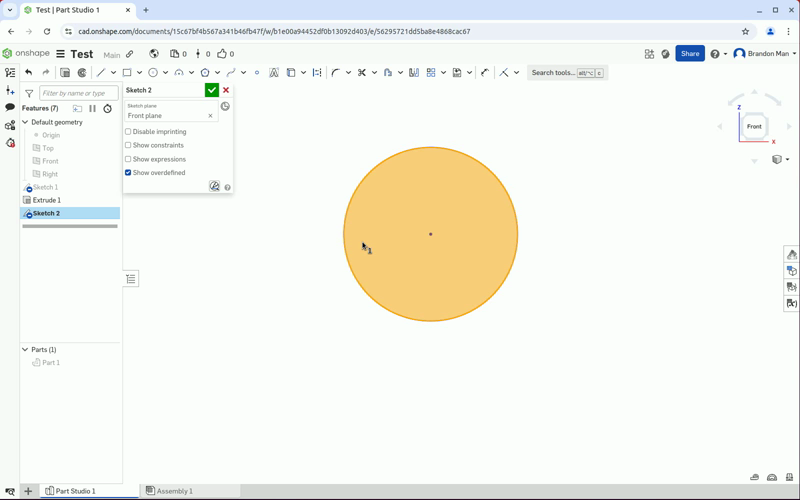
scroll(-6)
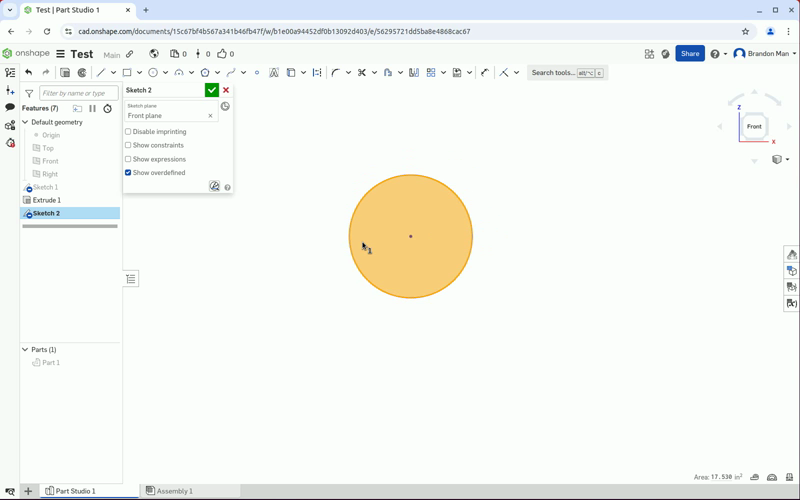
scroll(-6)
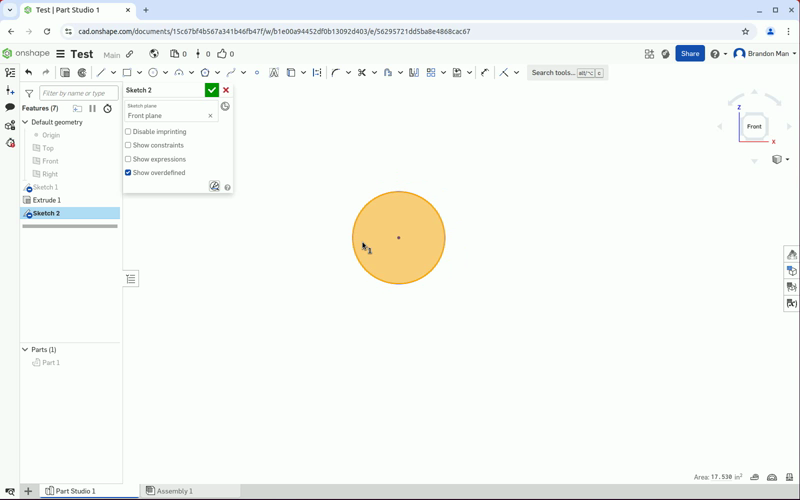
scroll(-6)
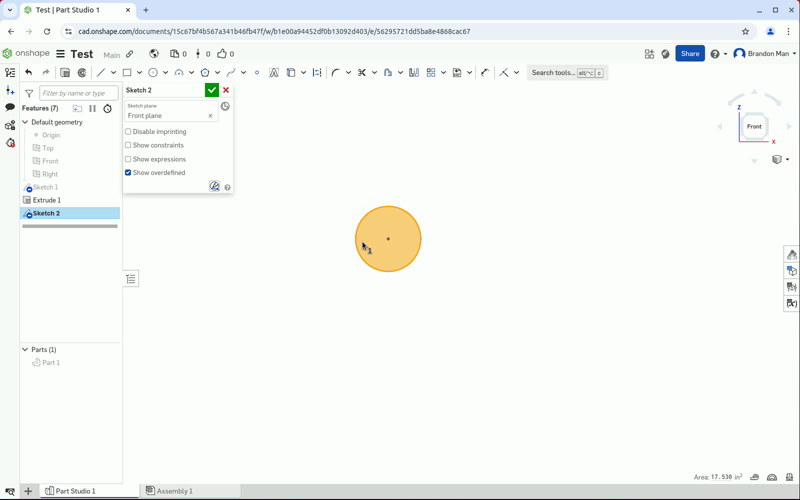
scroll(-6)
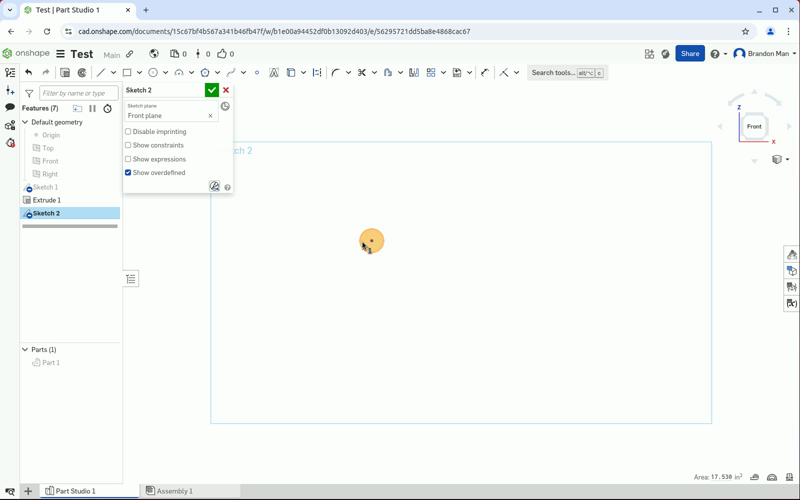
mouse_move(73, 352)
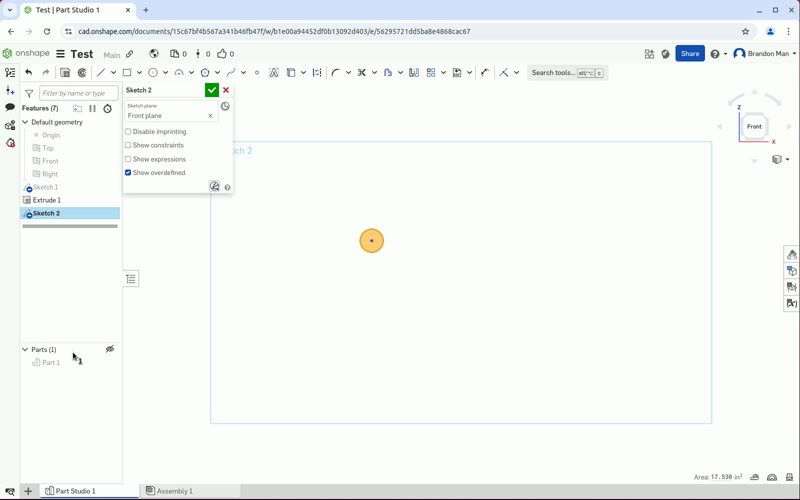
key(shift+y)
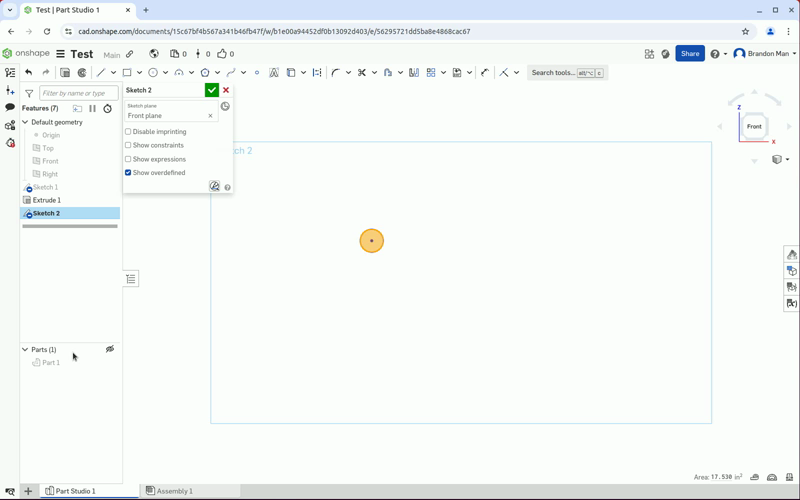
key(shift+e)
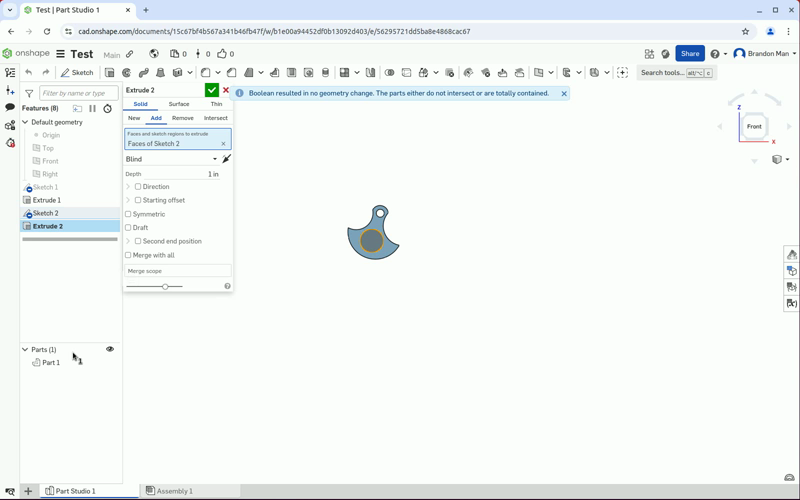
mouse_move(143, 106)
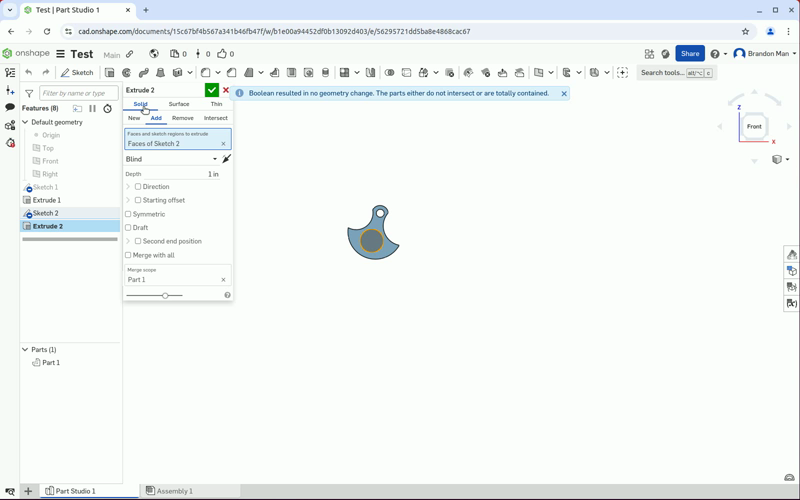
click(143, 106)
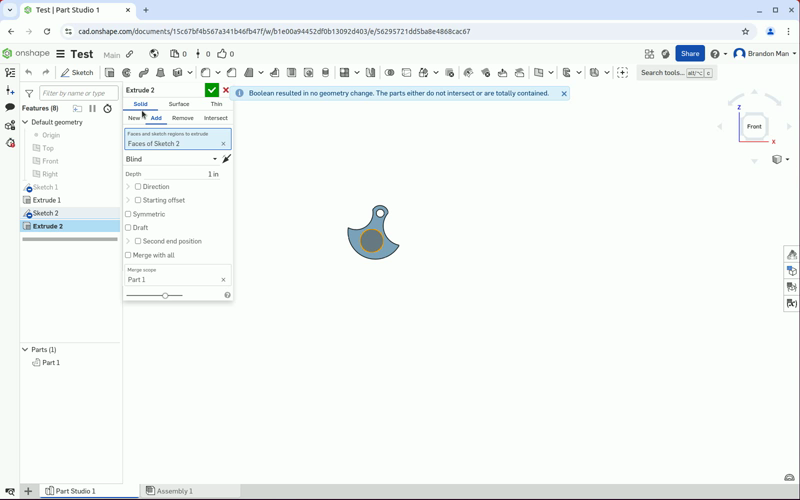
mouse_move(137, 120)
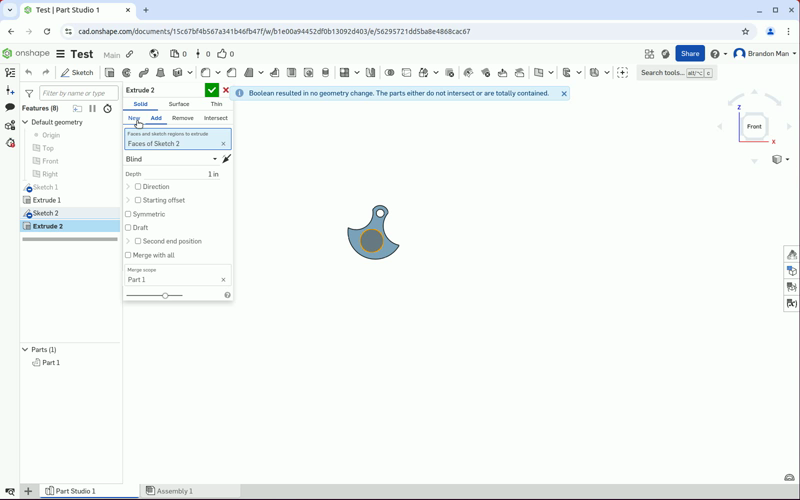
click(137, 120)
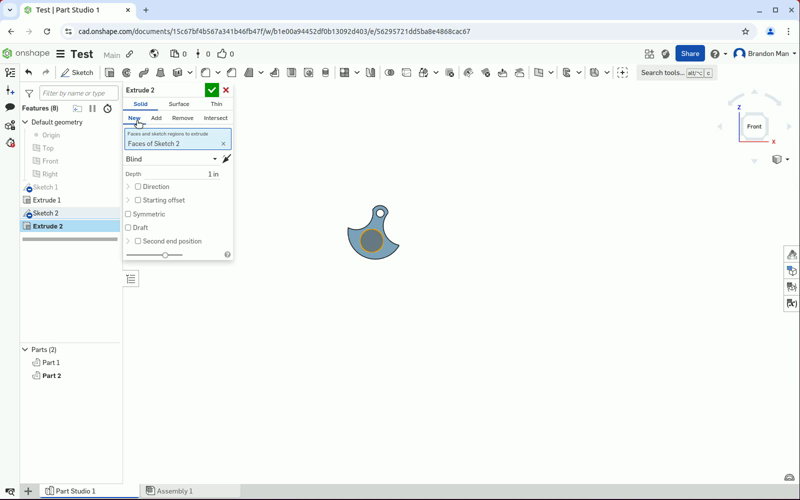
key(tab, 4)
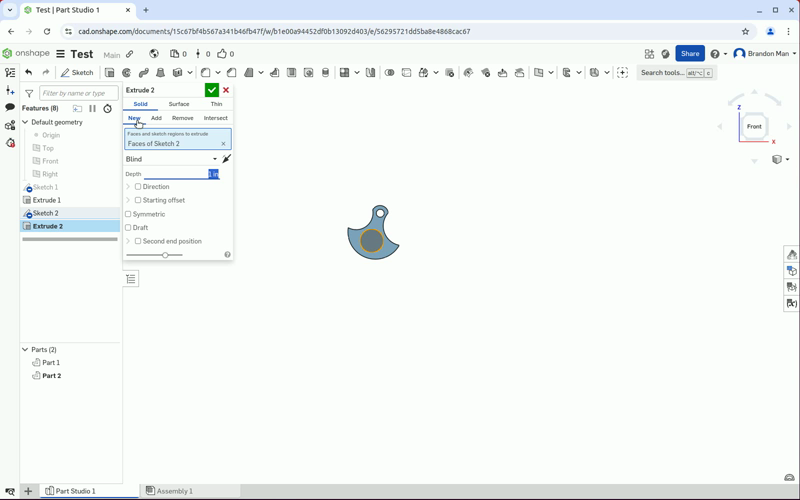
text(-0.722)
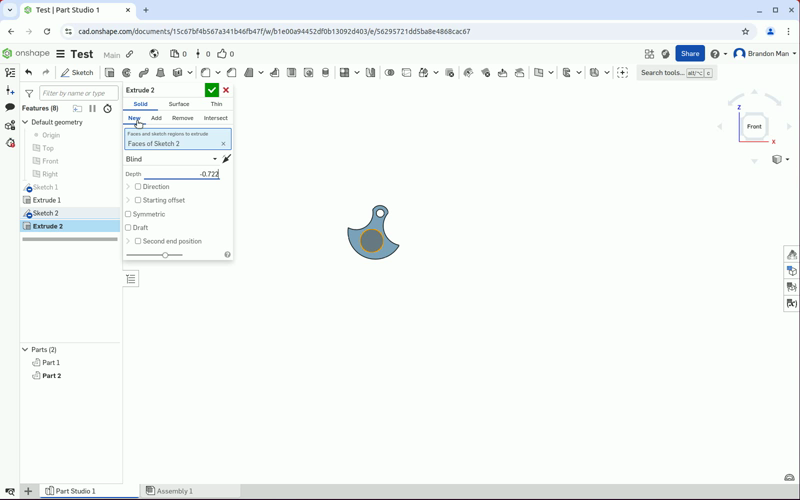
key(enter)
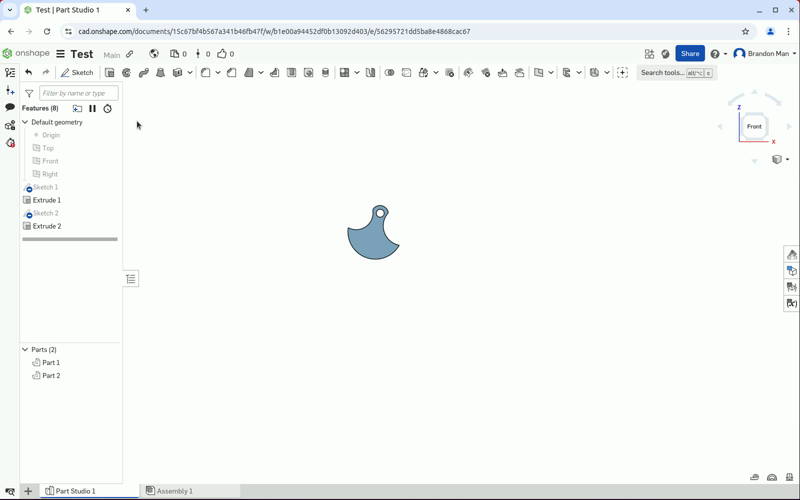
key(shift+h)
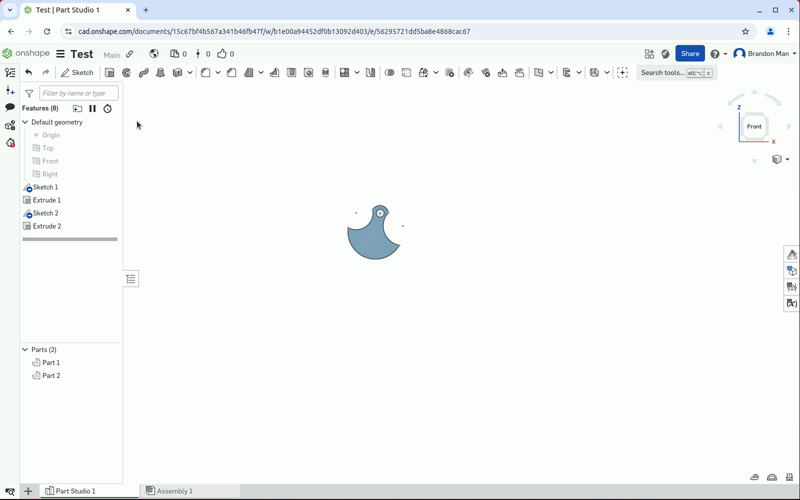
key(shift+h)
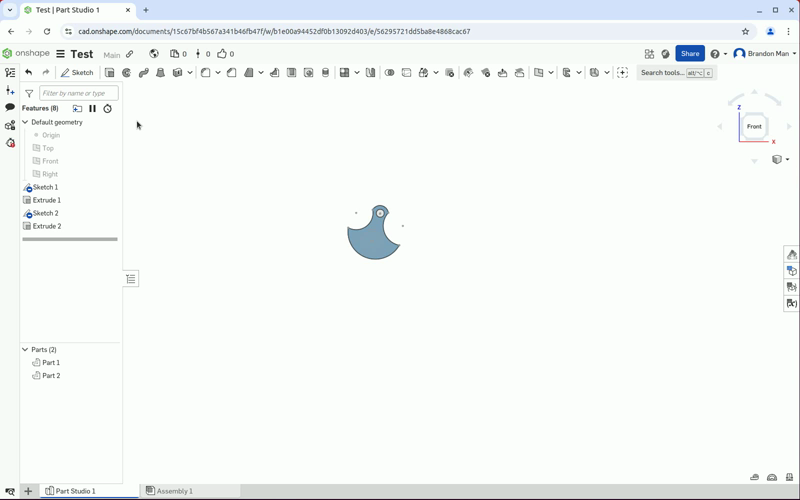
key(shift+7)
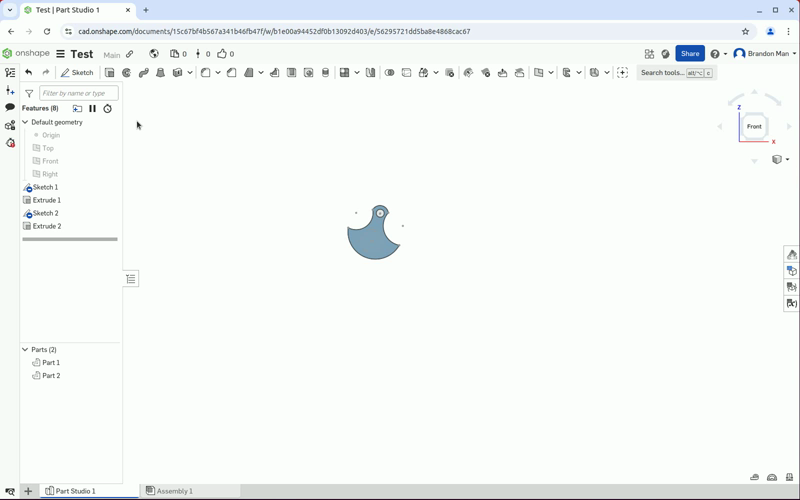
key(left, 2)
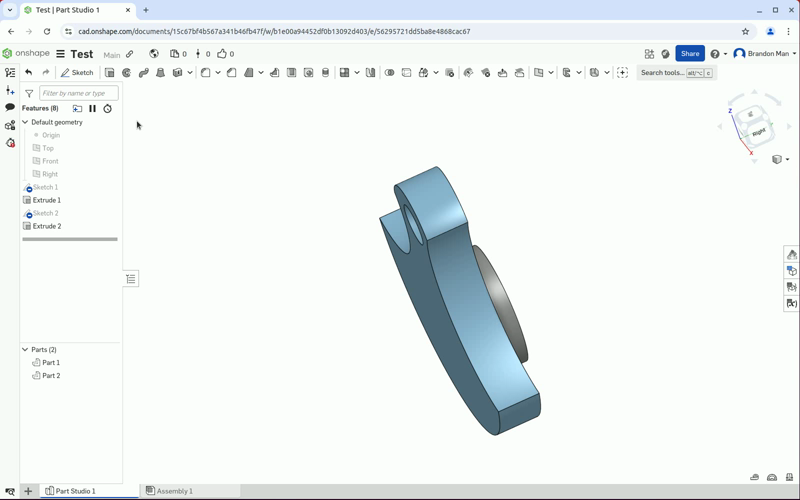
key(down, 2)
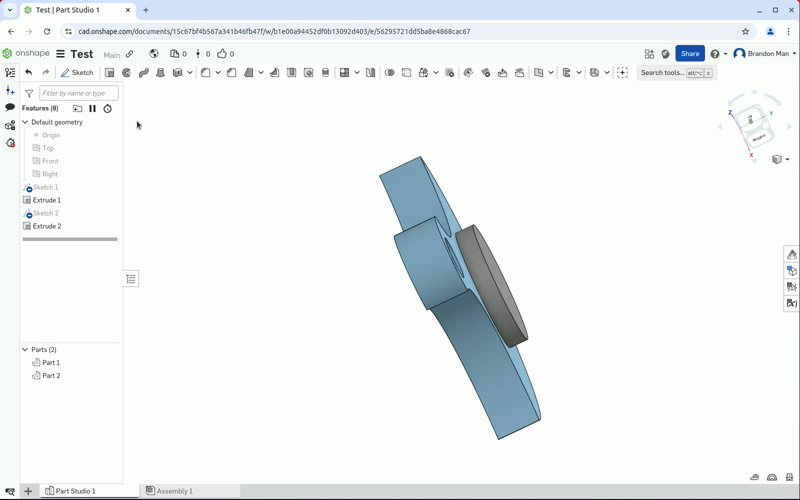
key(up, 2)
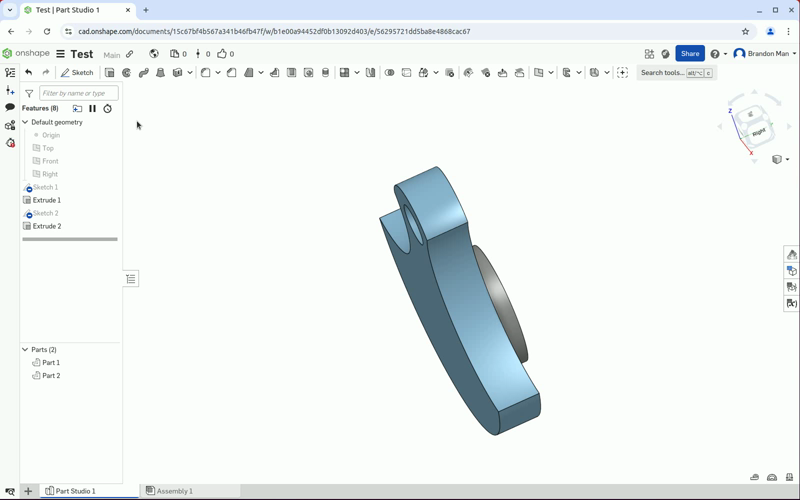
key(right, 2)
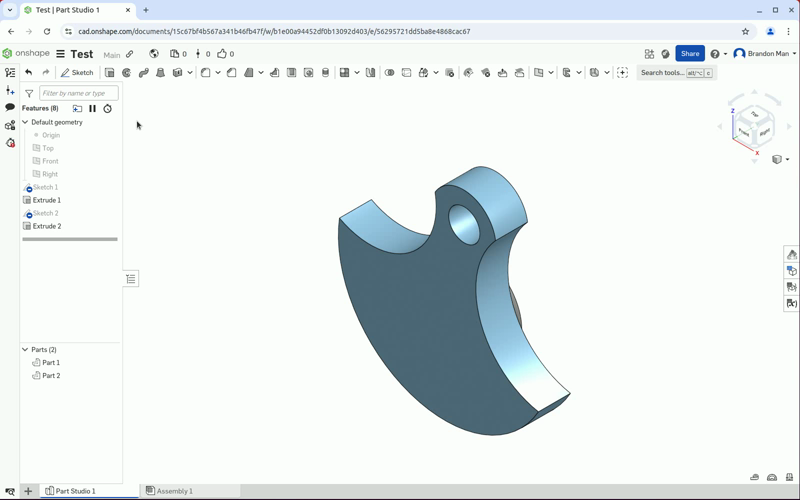
mouse_move(73, 189)
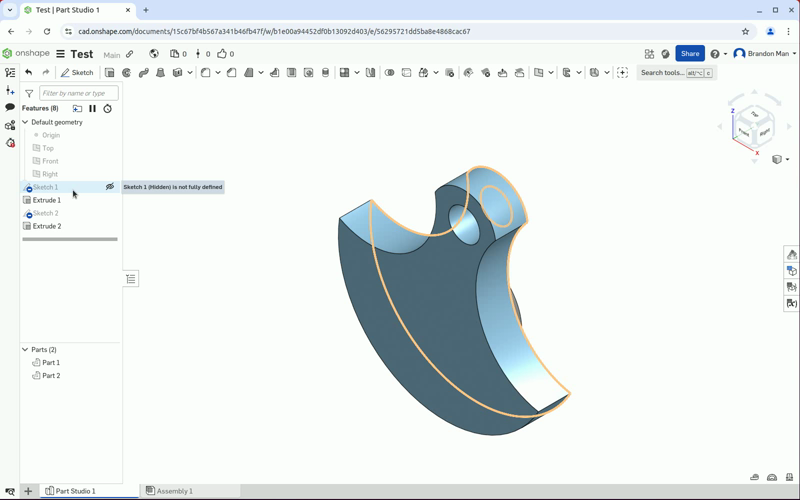
click(73, 189)